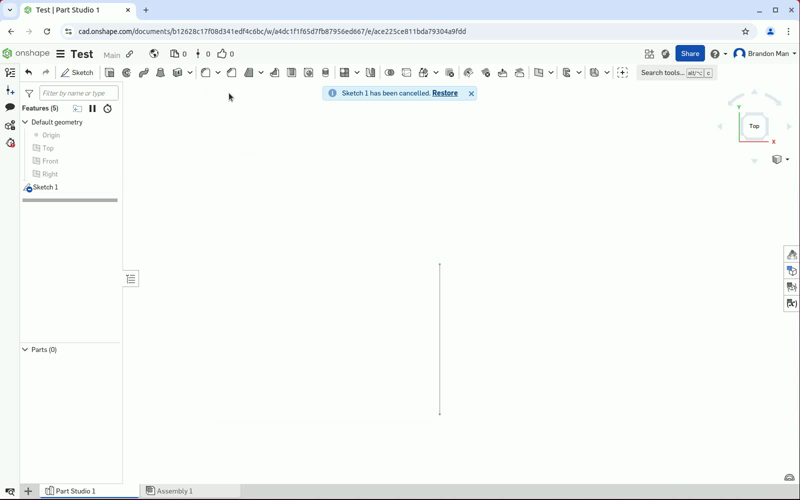
key(shift+h)
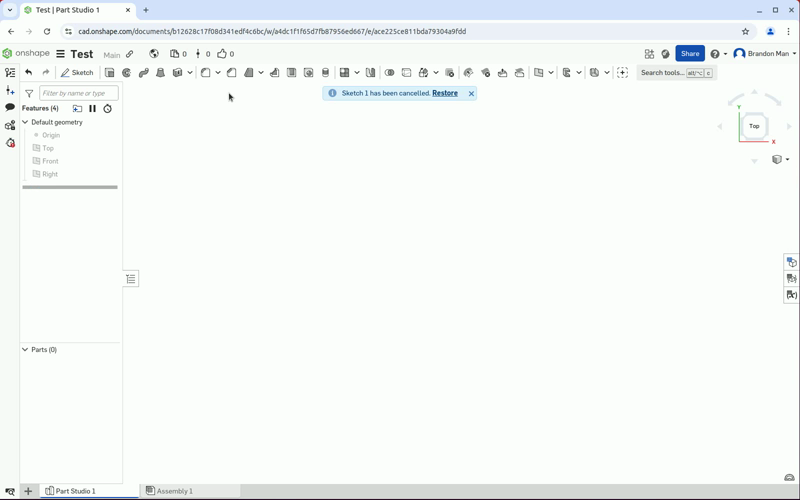
mouse_move(73, 352)
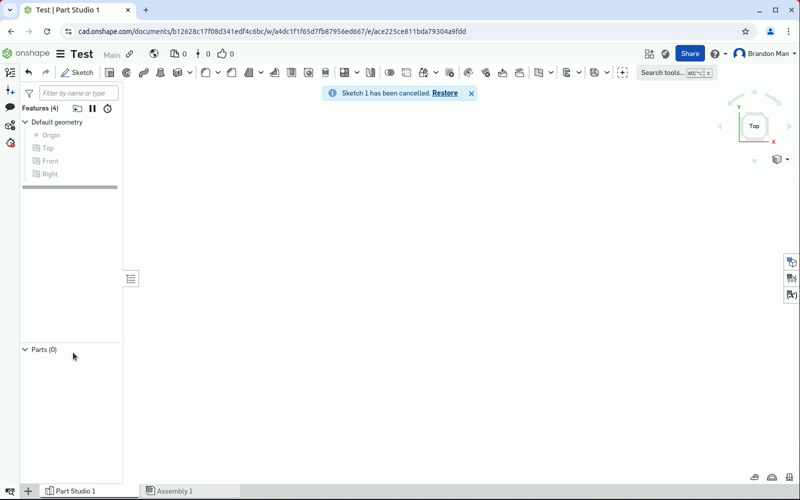
key(y)
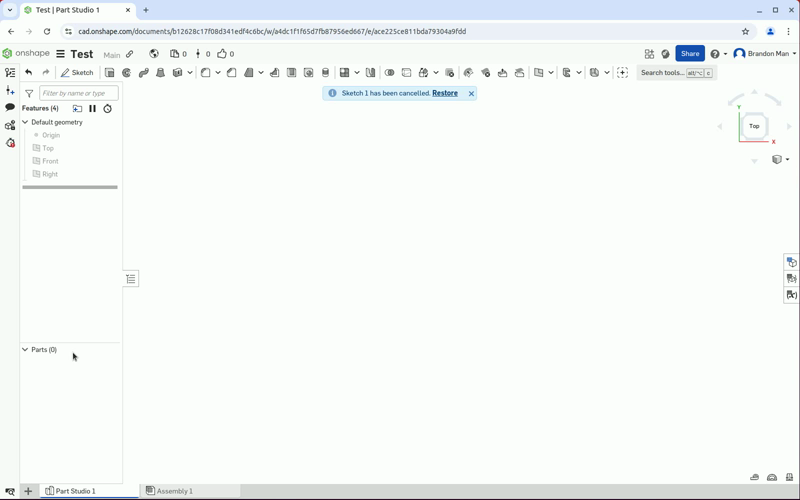
key(shift+p)
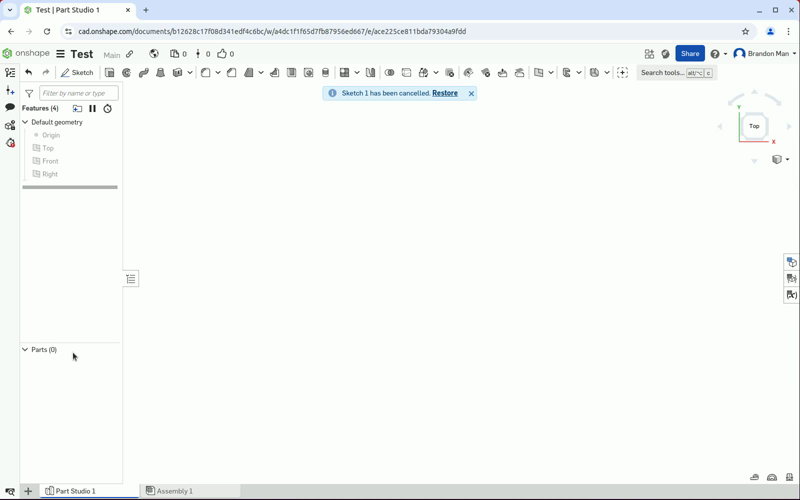
key(space)
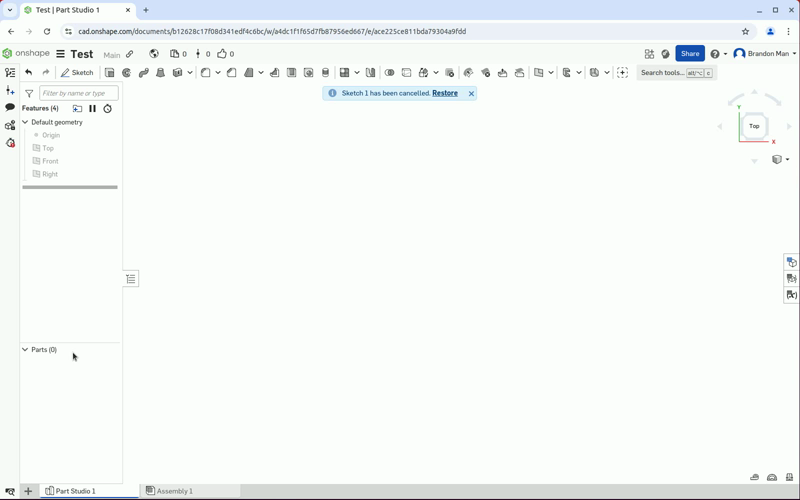
key_down(shift)
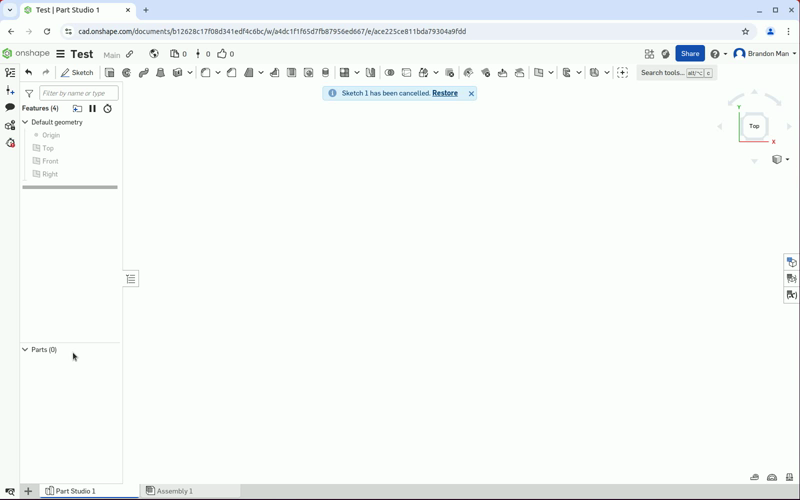
key(up)
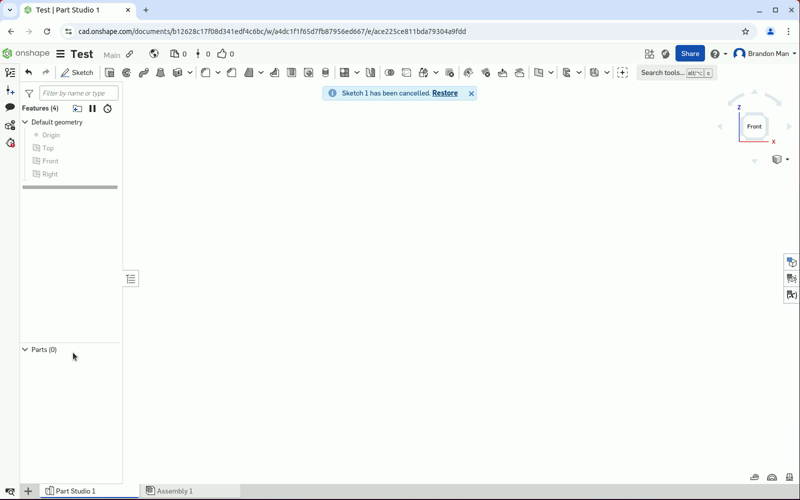
key_up(shift)
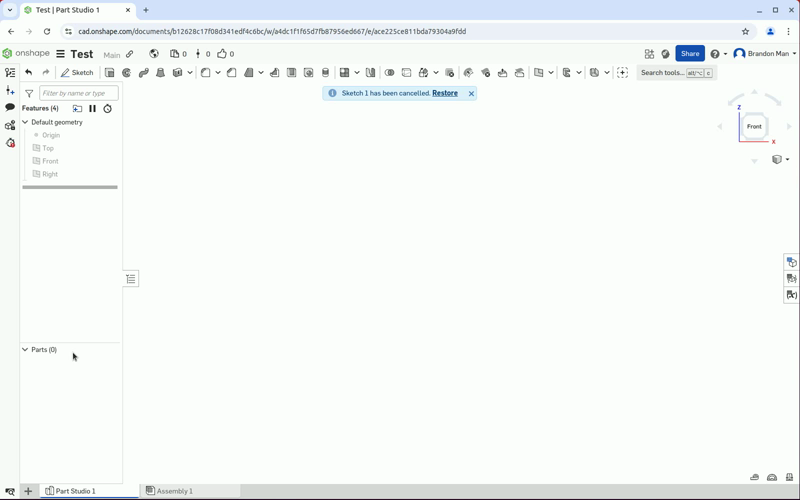
mouse_move(73, 352)
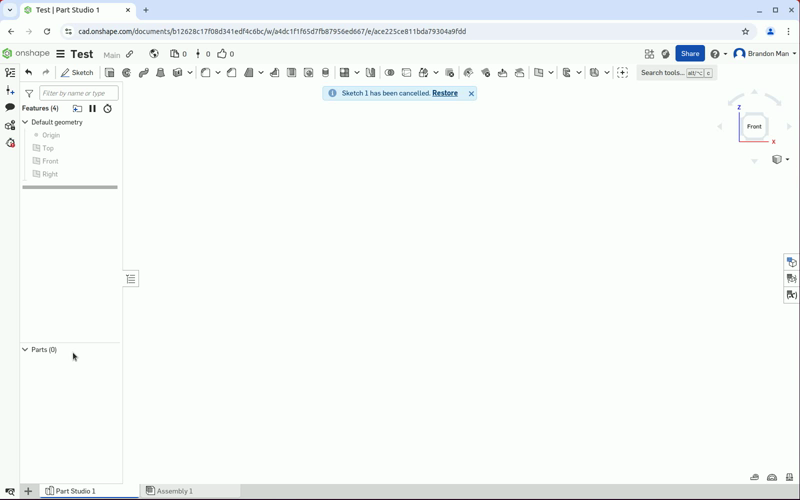
key(shift+y)
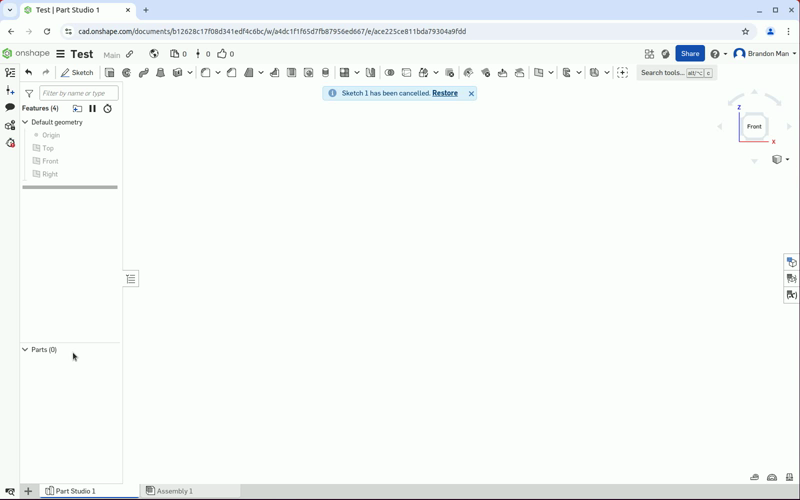
key(shift+s)
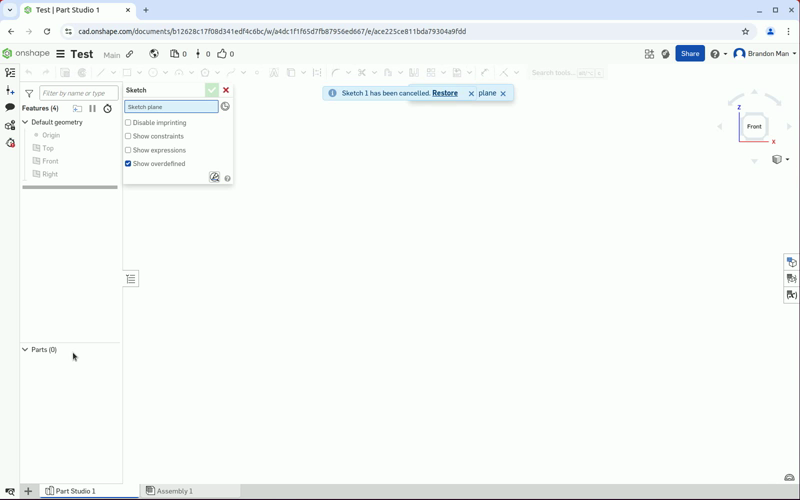
mouse_move(73, 163)
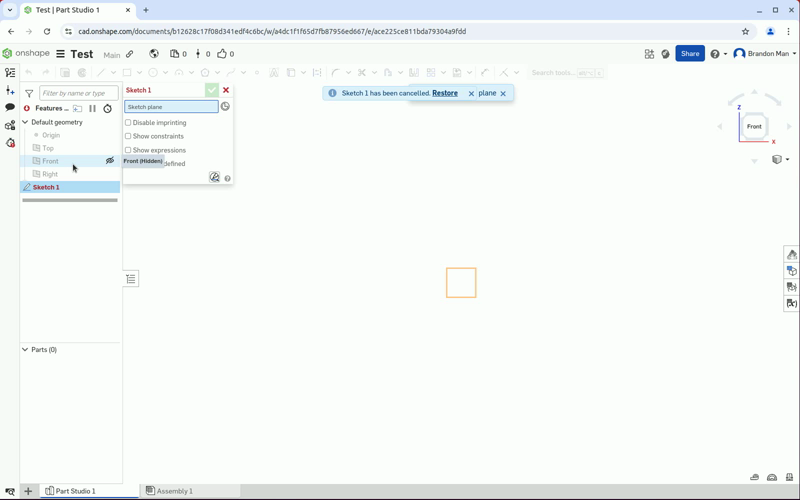
click(73, 163)
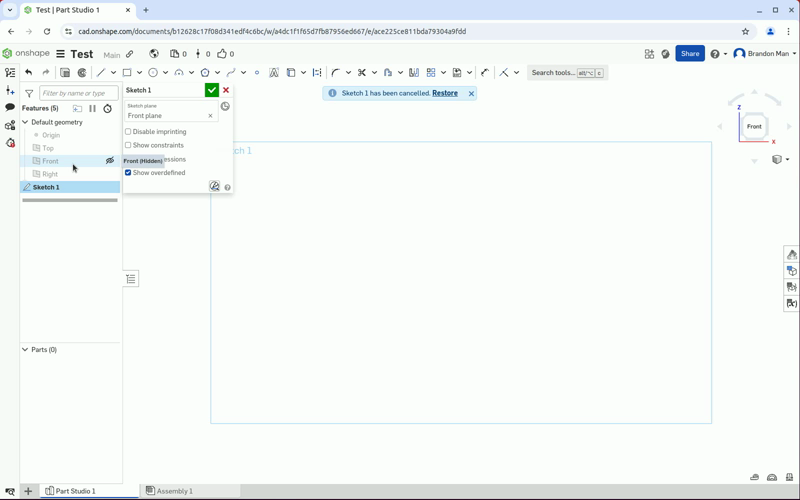
mouse_move(73, 352)
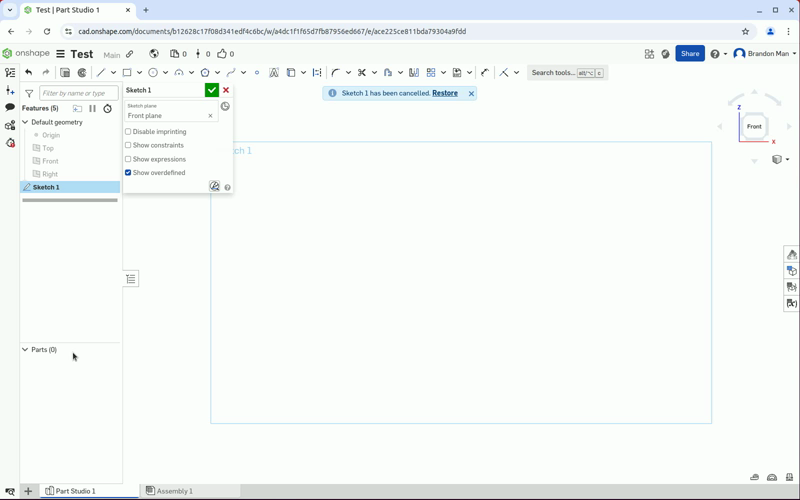
key(y)
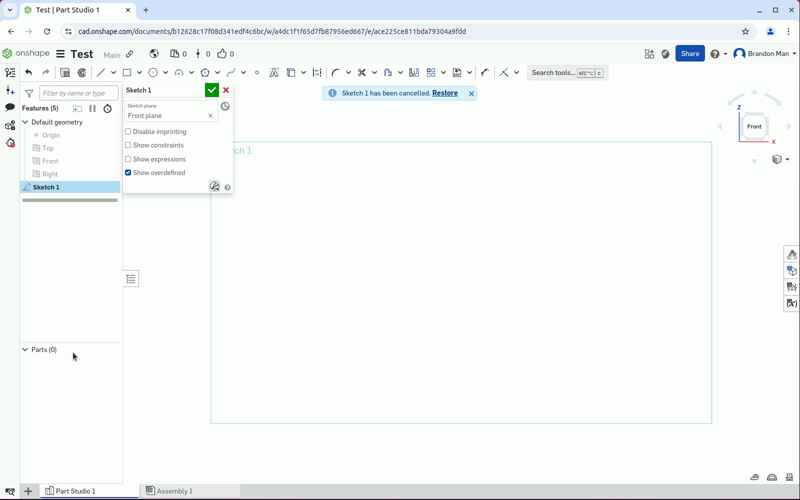
key(l)
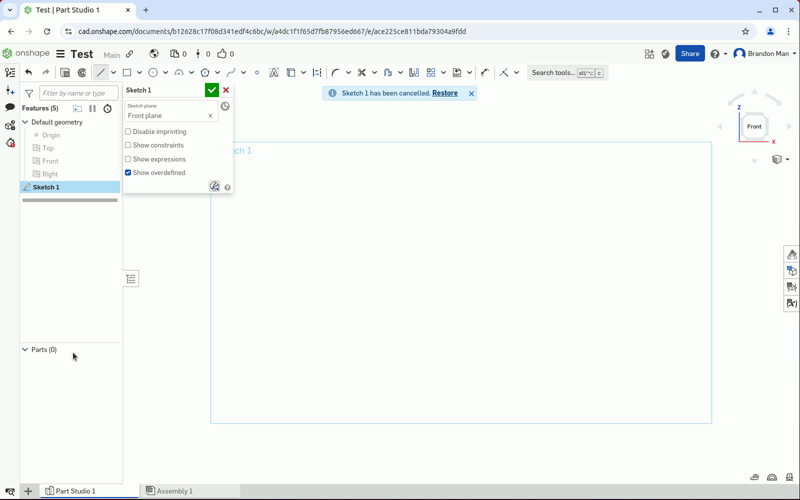
key_down(shift)
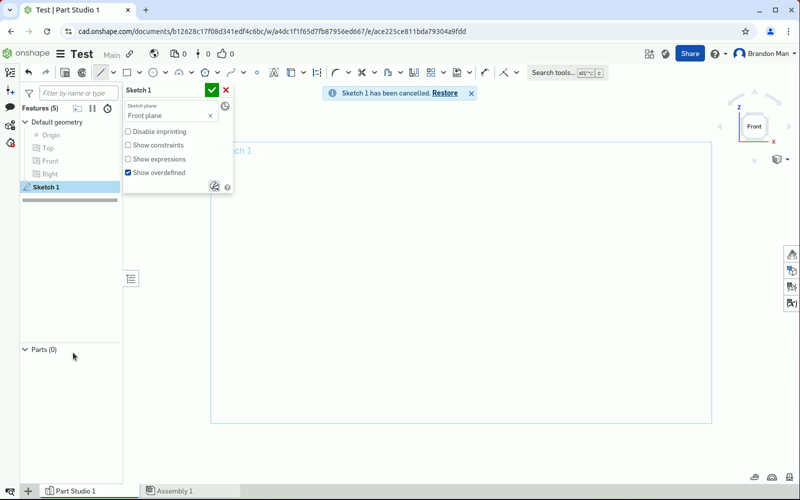
mouse_move(460, 282)
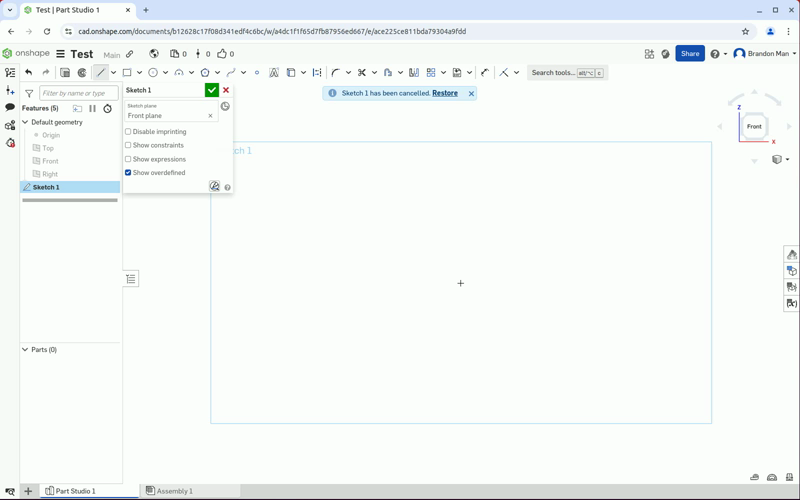
click(460, 282)
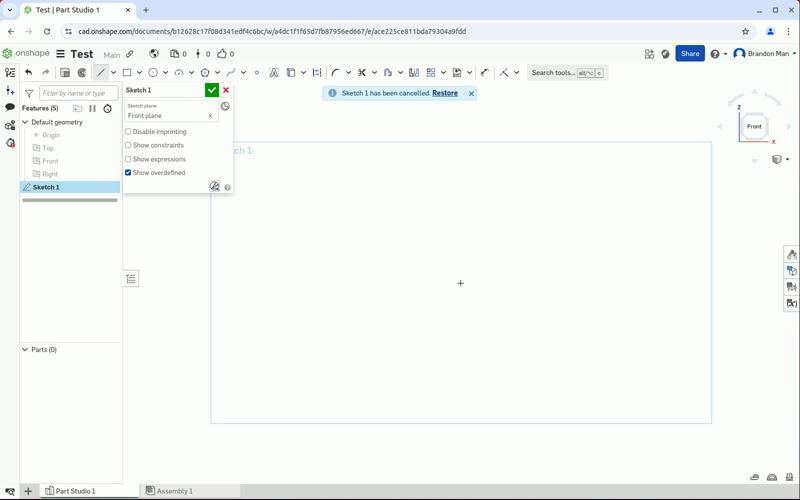
key_up(shift)
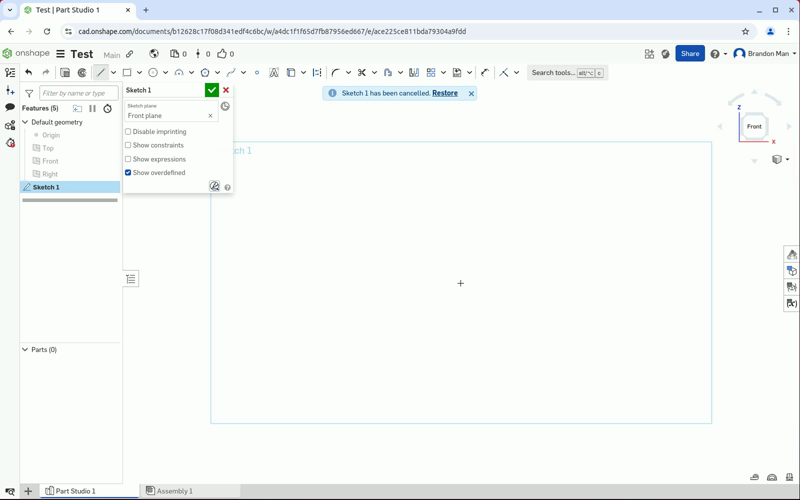
key_down(shift)
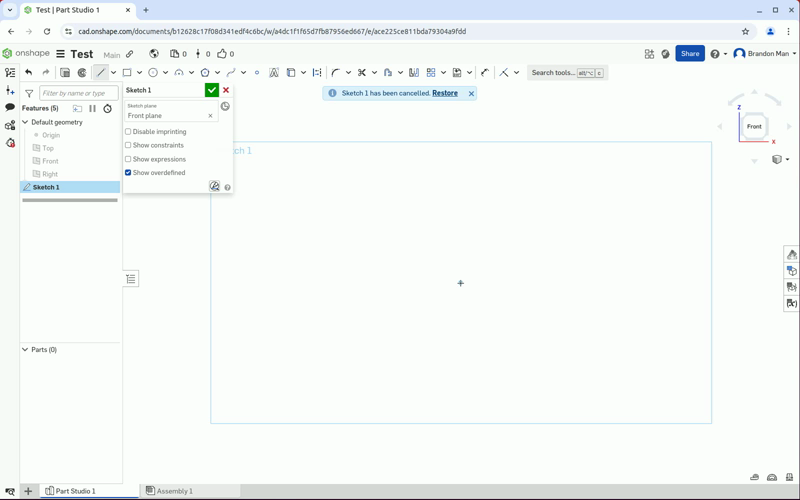
mouse_move(573, 282)
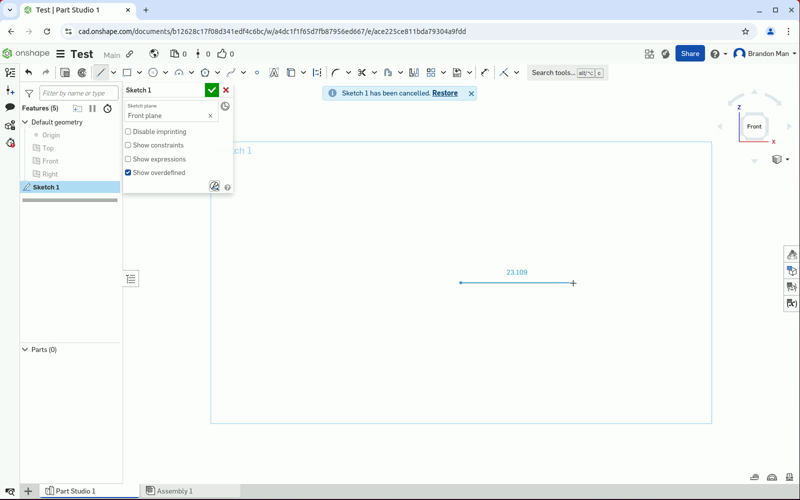
click(573, 282)
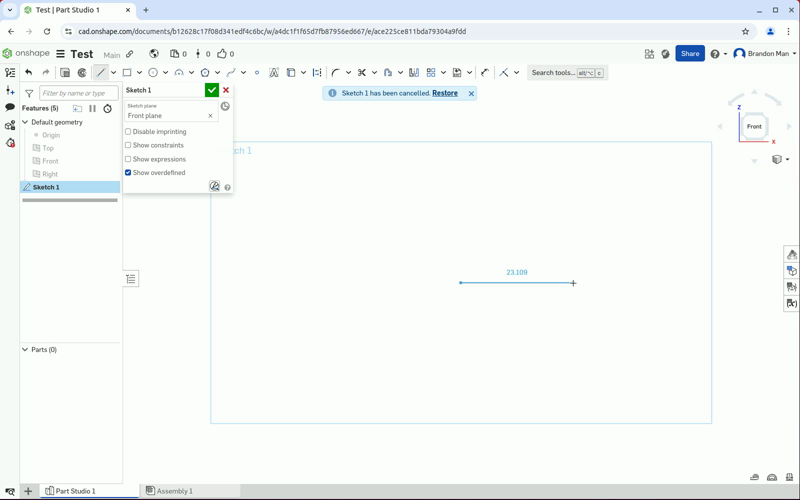
key_up(shift)
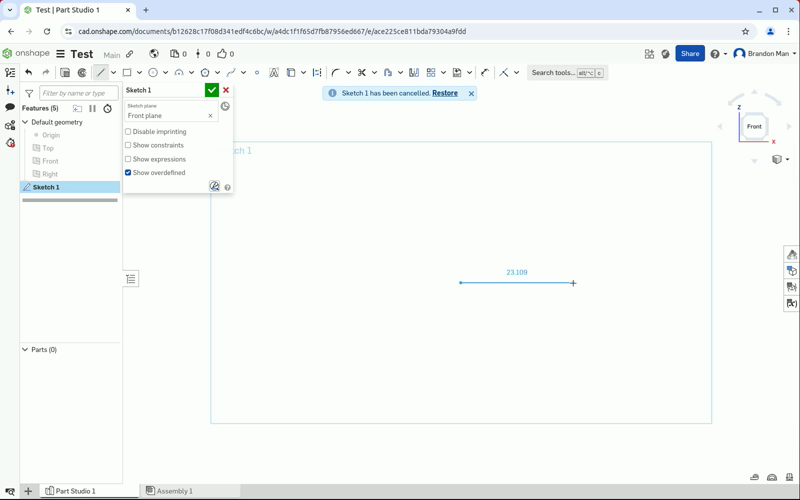
key_down(shift)
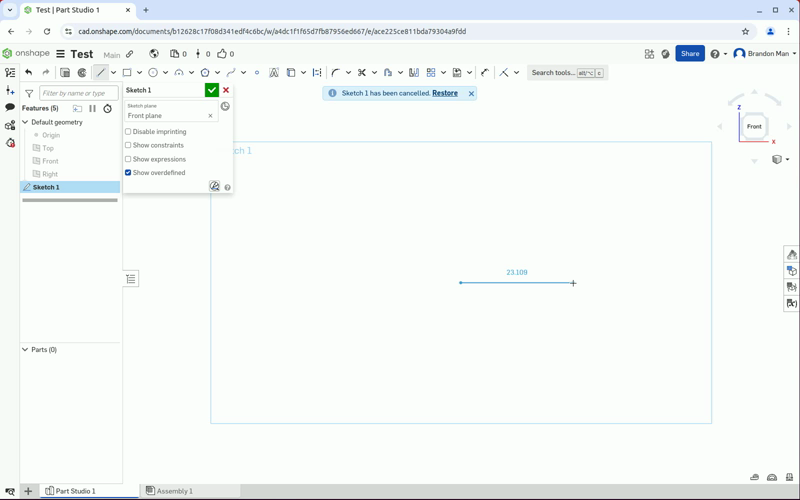
mouse_move(573, 192)
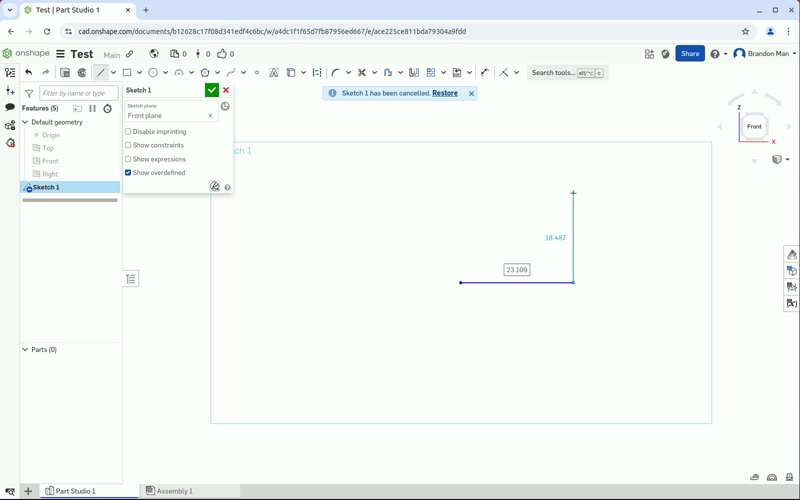
click(573, 192)
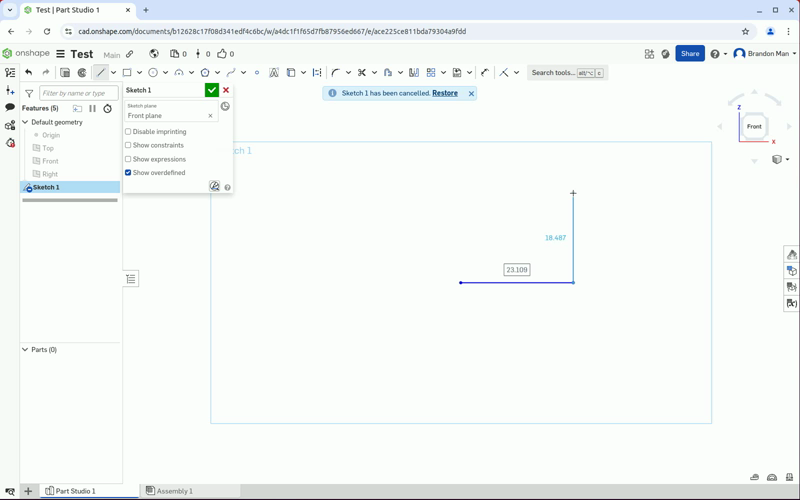
key_up(shift)
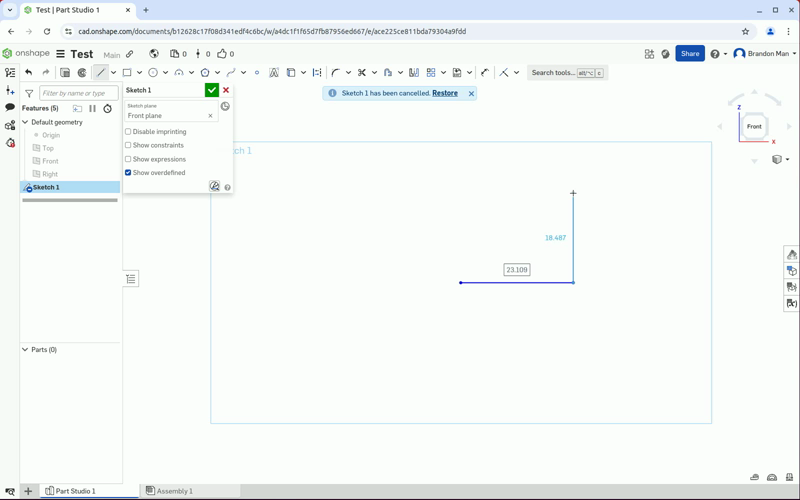
key_down(shift)
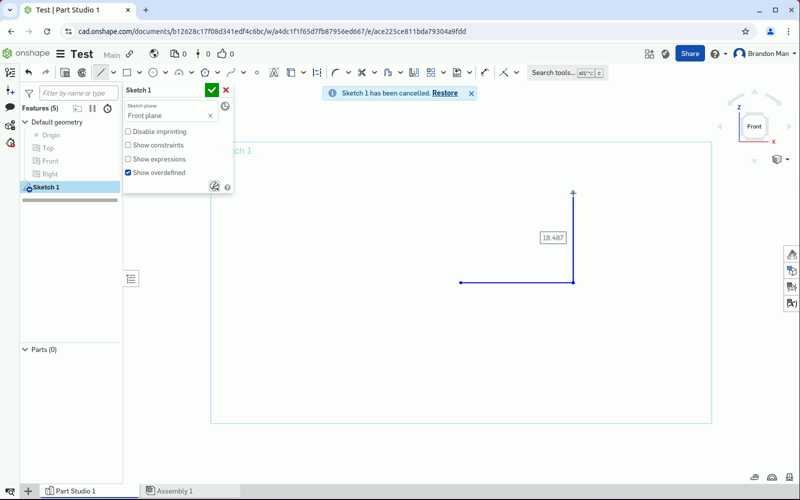
mouse_move(460, 192)
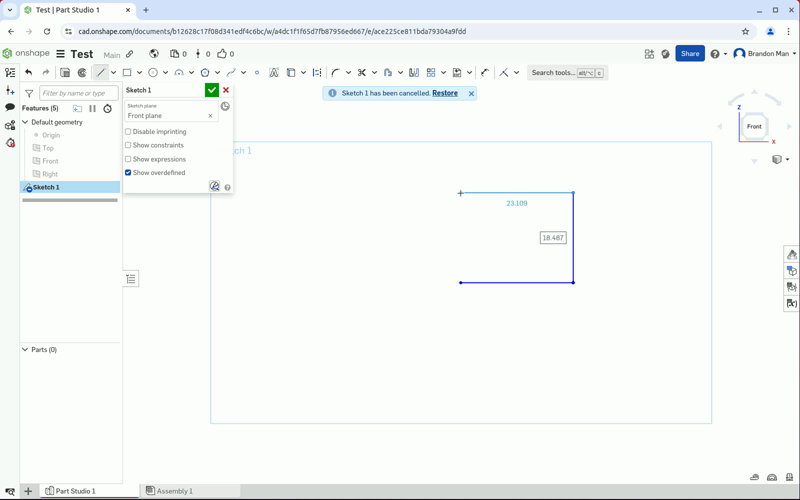
click(460, 192)
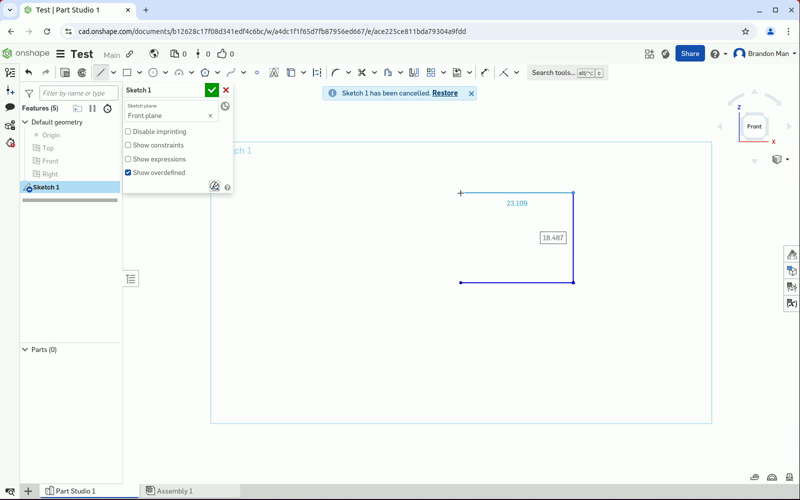
key_up(shift)
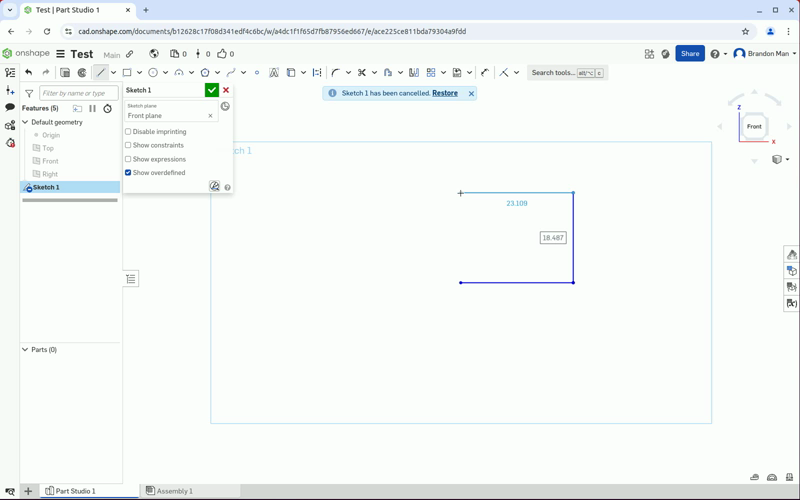
key_down(shift)
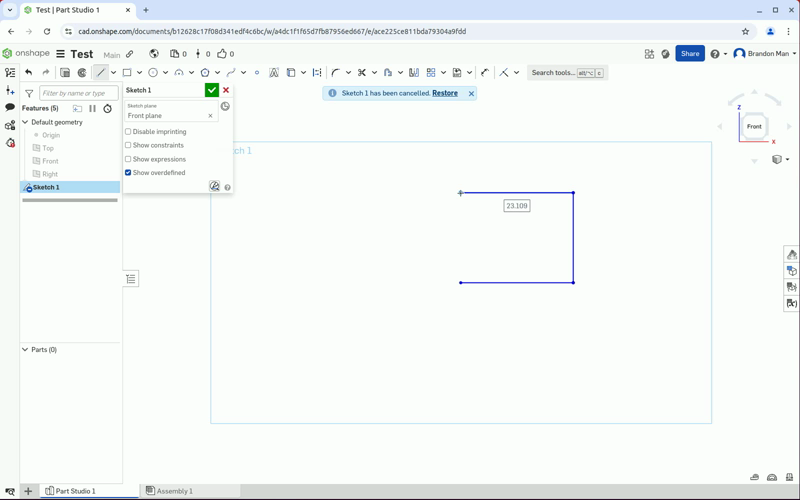
mouse_move(460, 282)
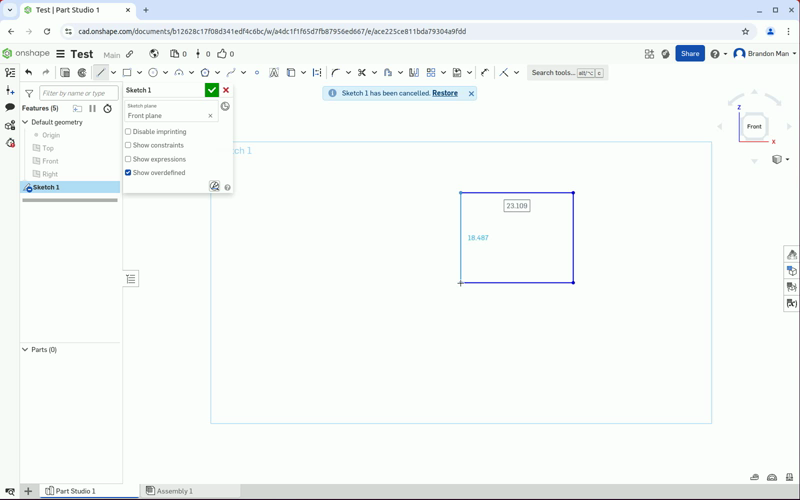
key_up(shift)
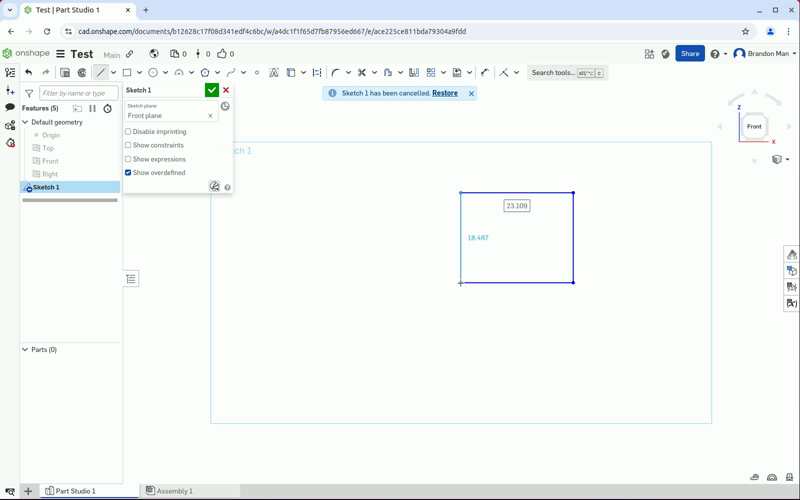
click(460, 282)
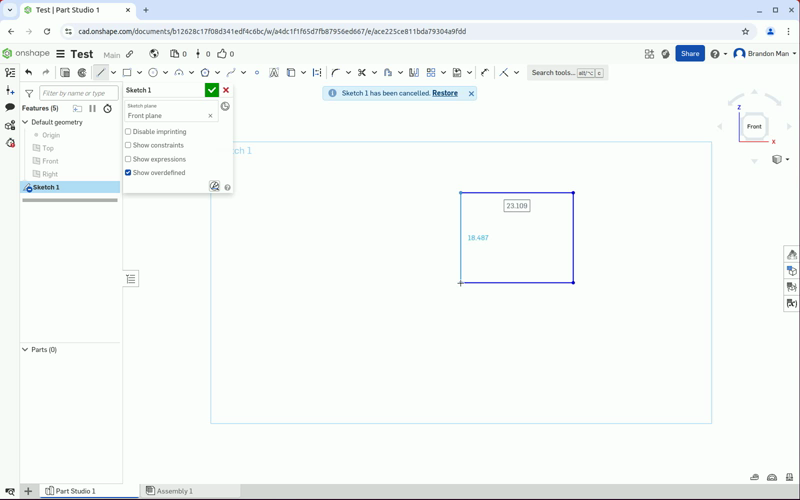
key(esc)
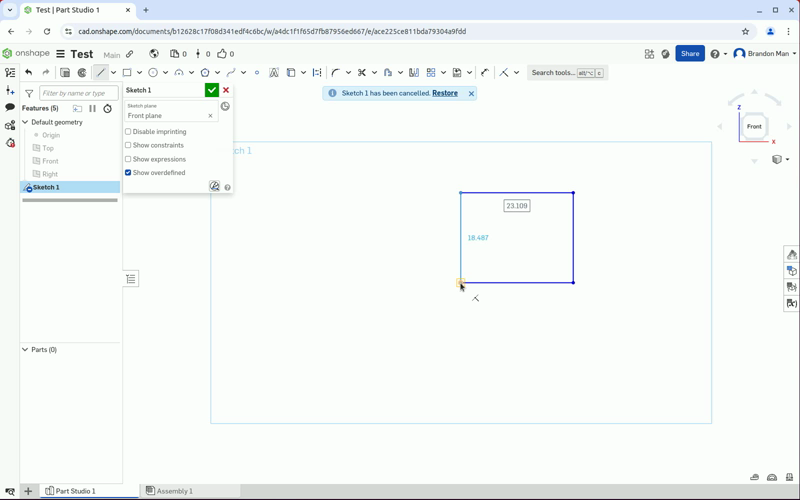
key(c)
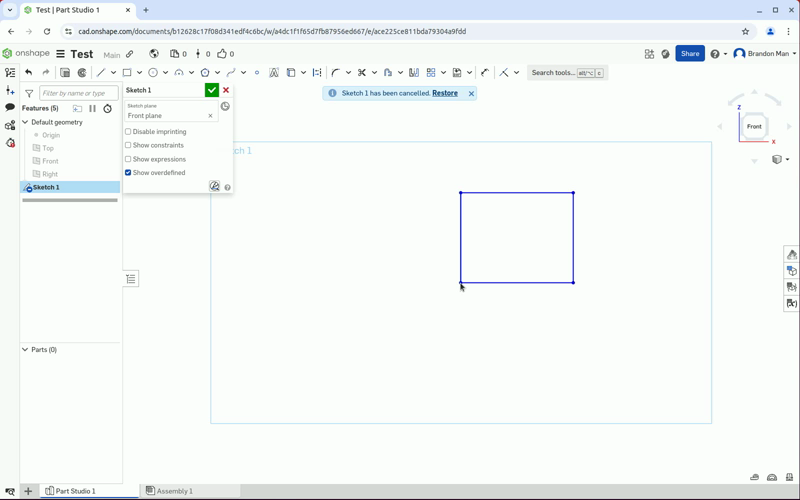
key_down(shift)
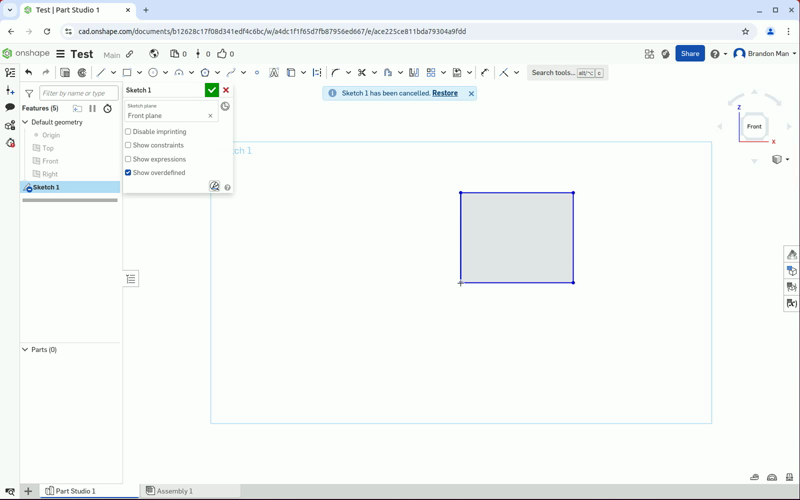
mouse_move(517, 239)
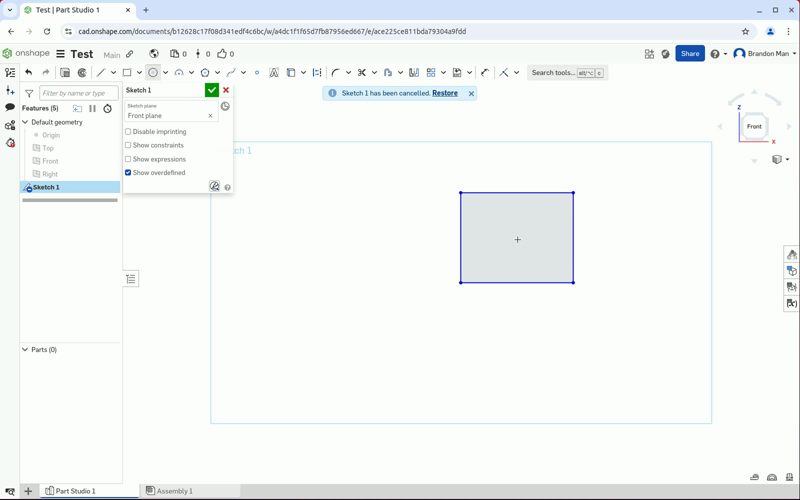
click(517, 239)
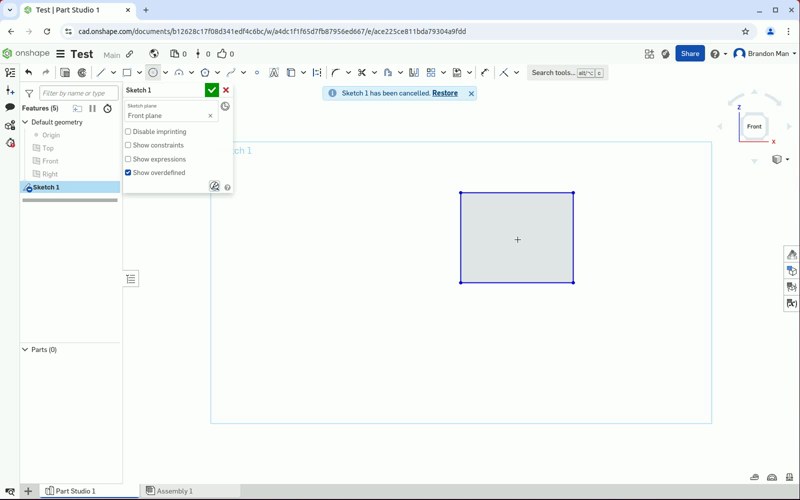
key_up(shift)
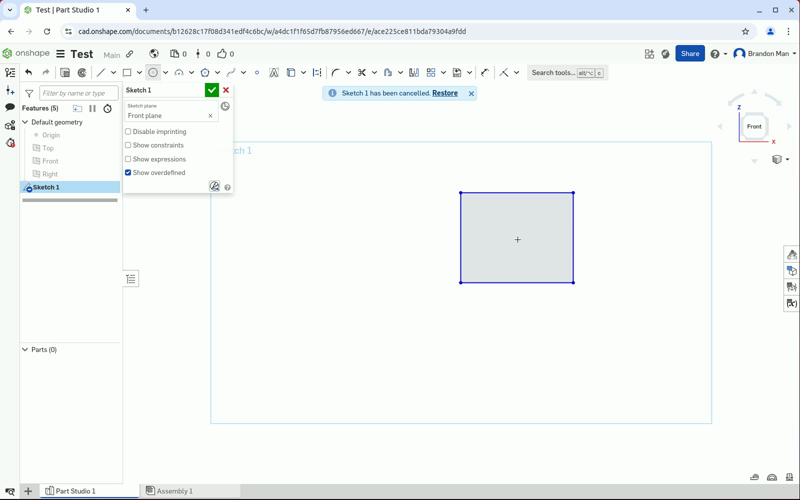
mouse_move(544, 239)
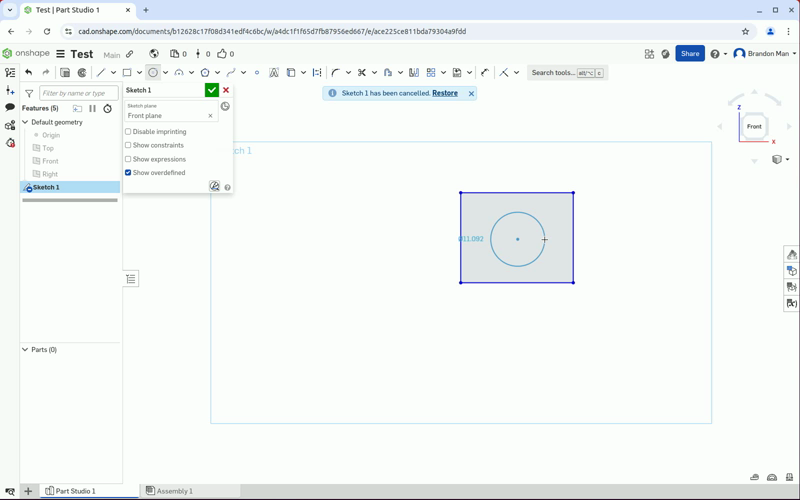
click(544, 239)
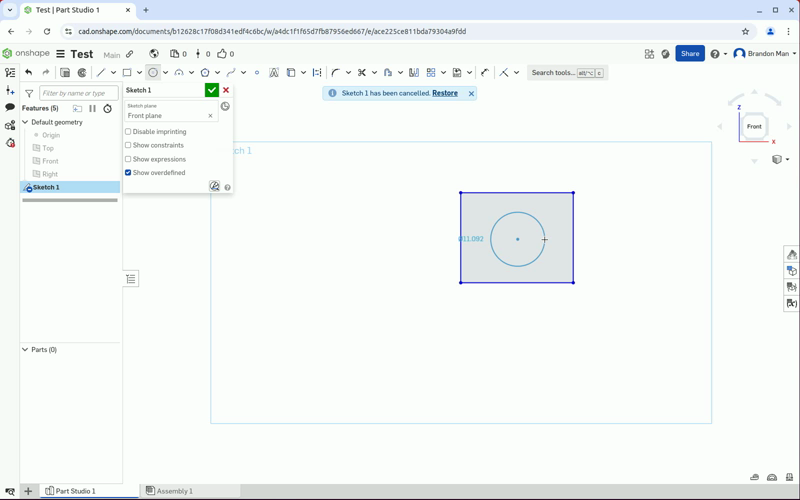
key(esc)
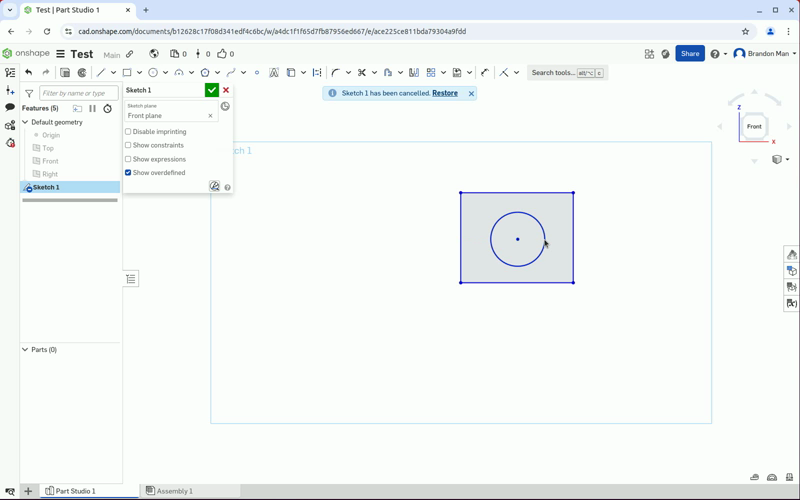
mouse_move(487, 222)
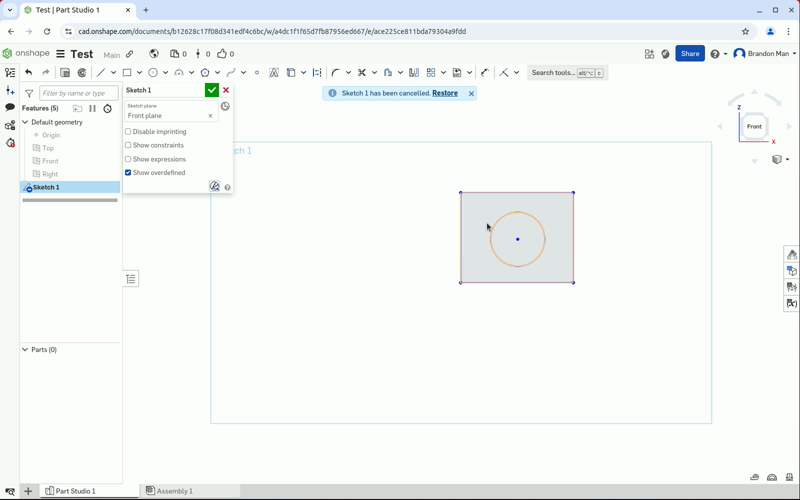
click(487, 222)
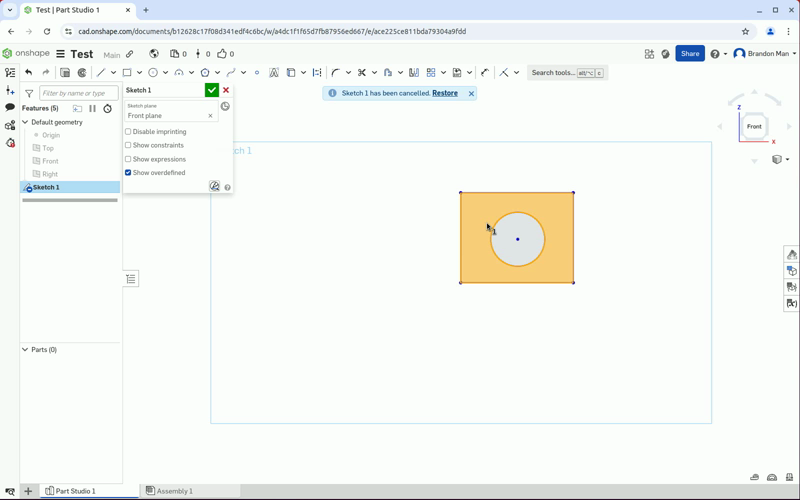
mouse_move(73, 352)
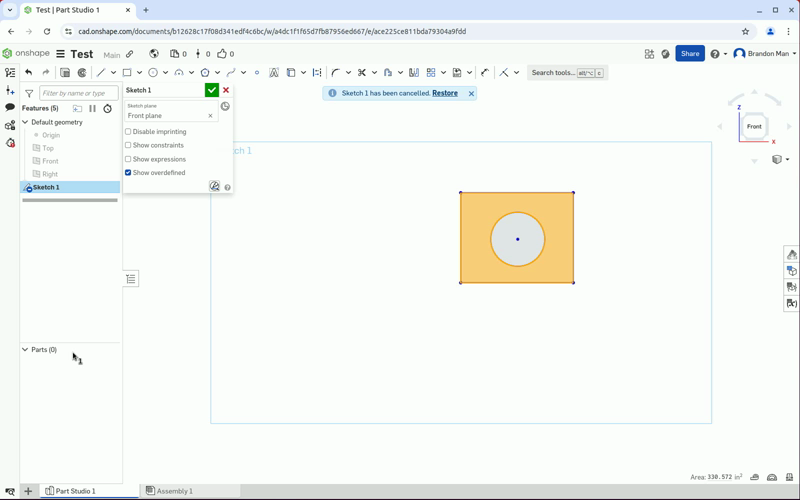
key(shift+y)
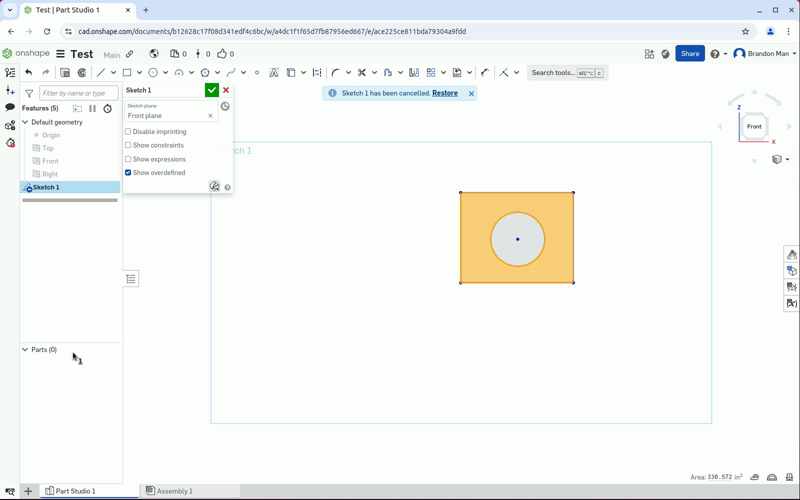
key(shift+e)
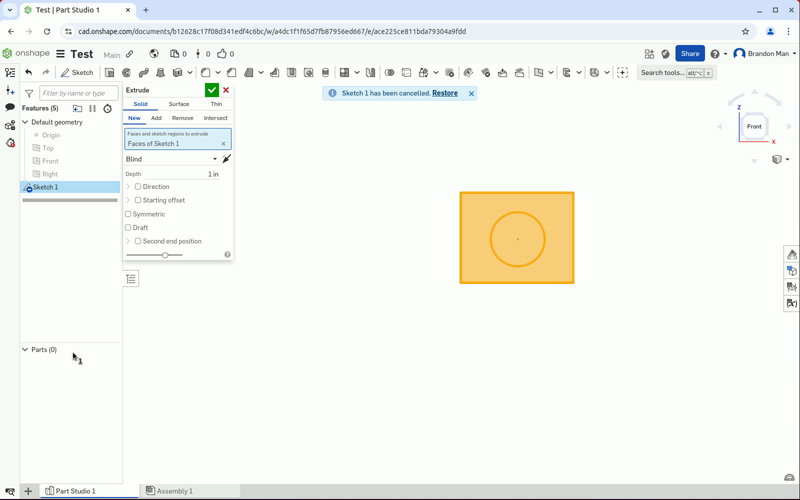
mouse_move(143, 106)
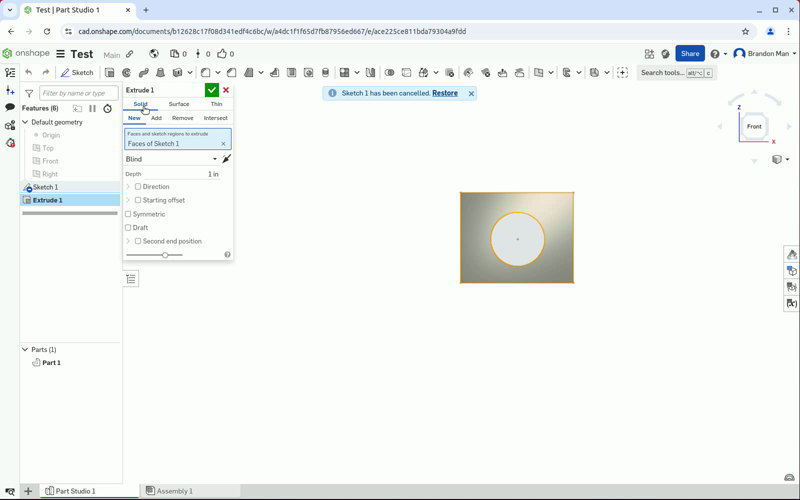
click(143, 106)
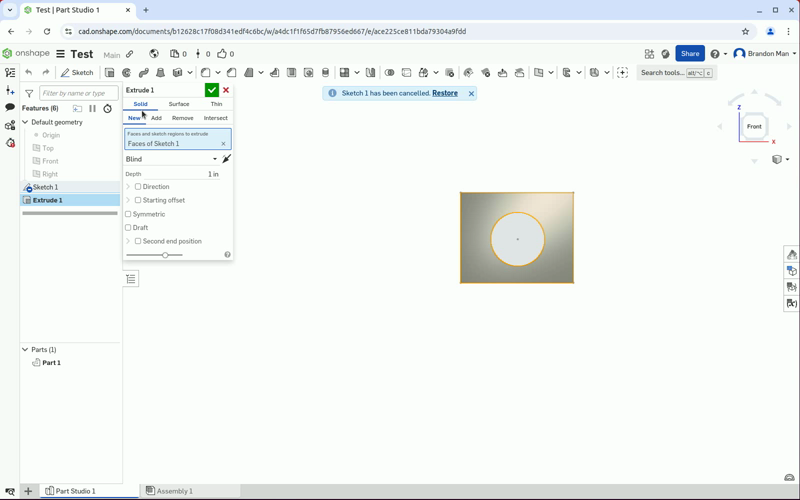
mouse_move(137, 120)
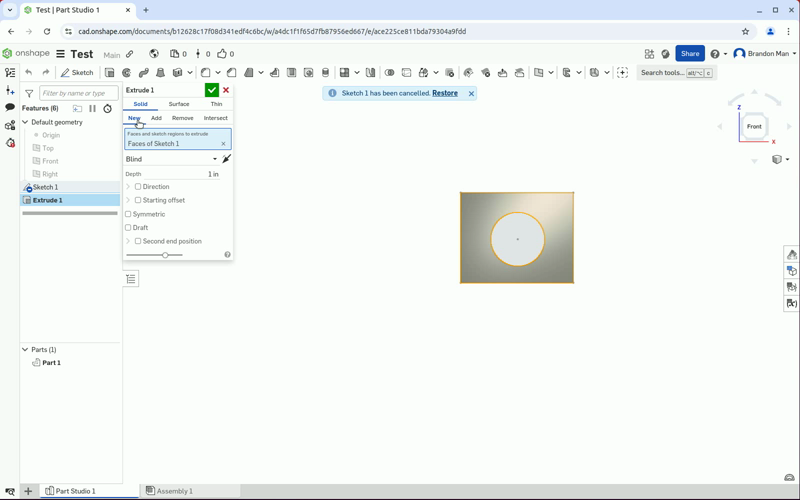
click(137, 120)
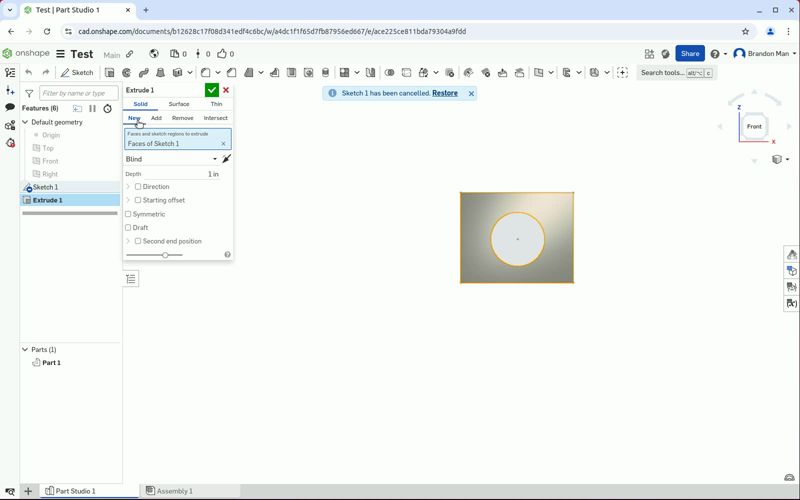
key(tab, 4)
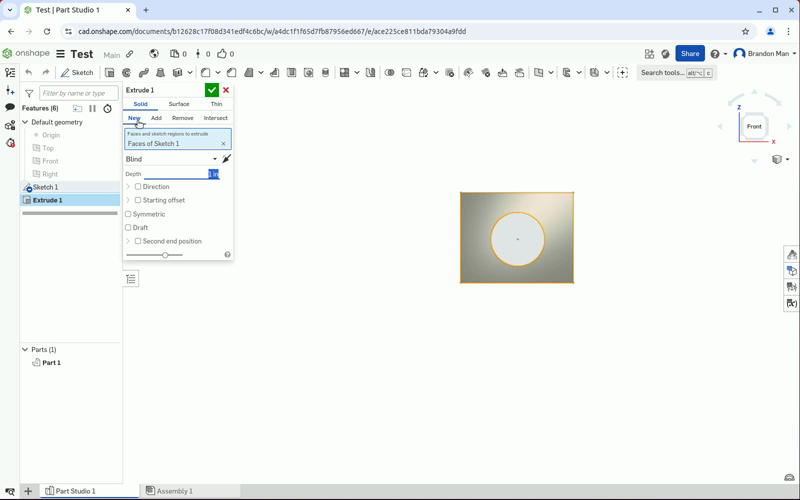
text(10.11)
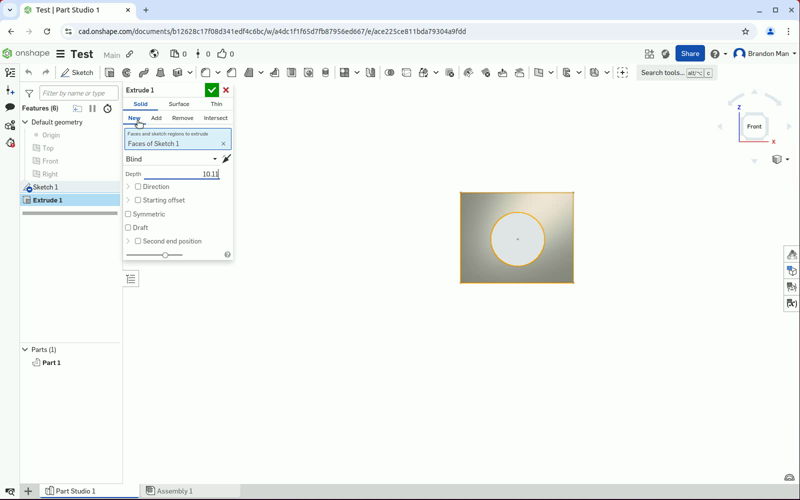
key(enter)
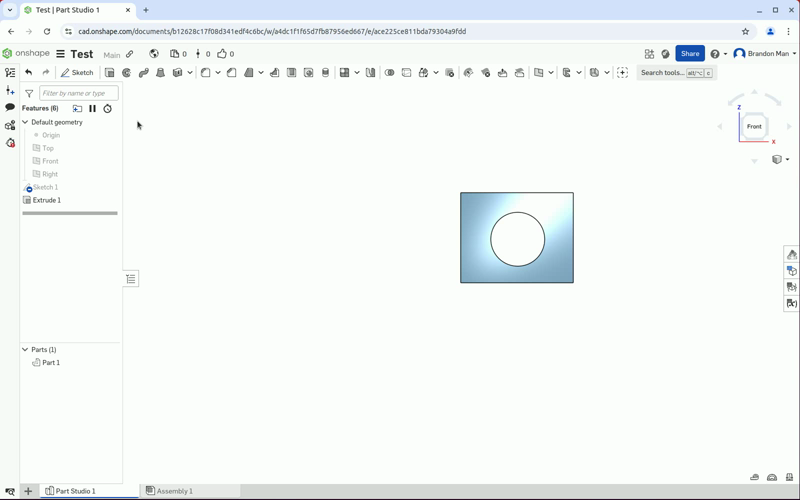
key(shift+h)
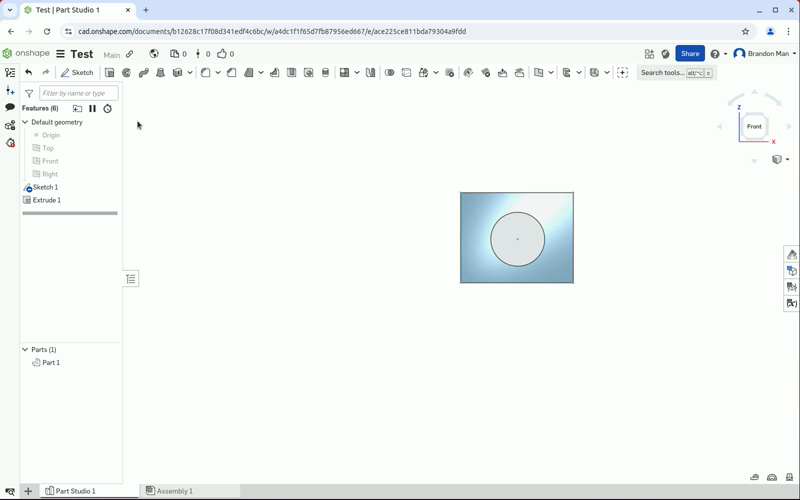
key(shift+h)
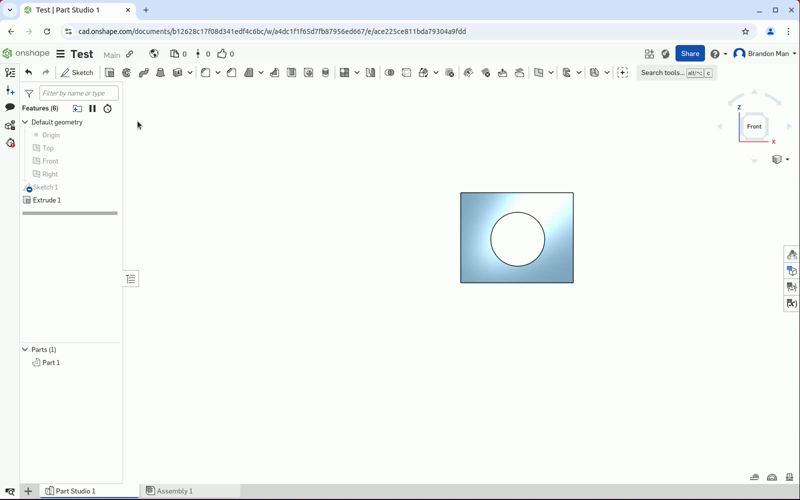
mouse_move(73, 189)
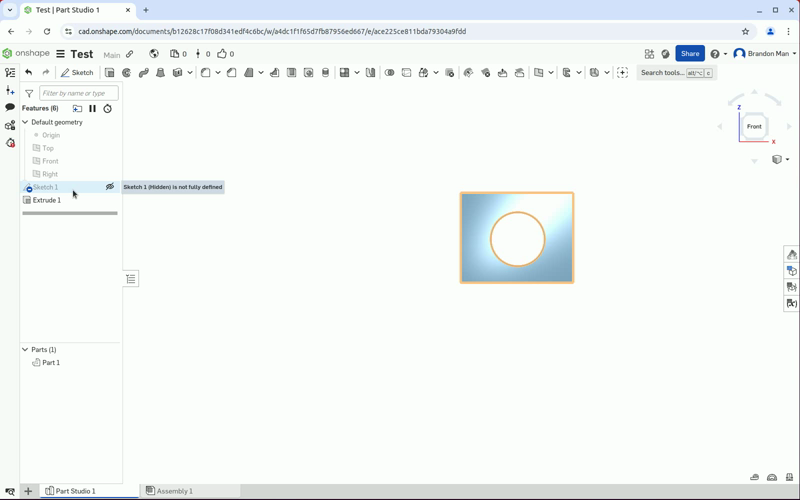
click(73, 189)
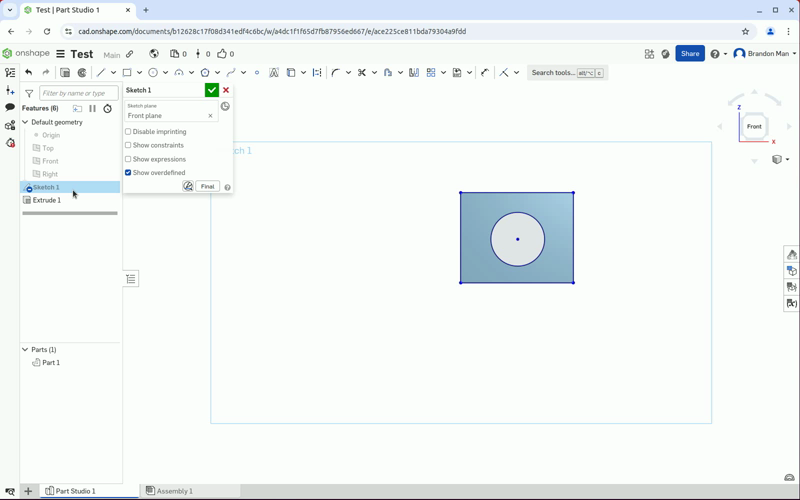
mouse_move(229, 92)
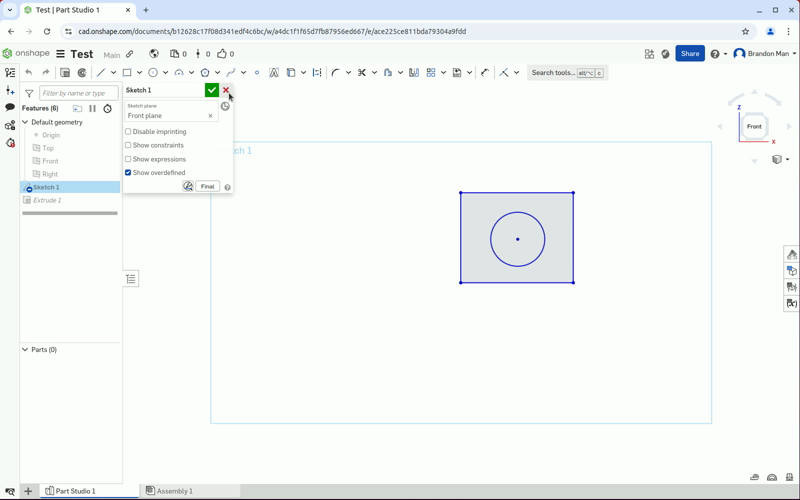
click(229, 92)
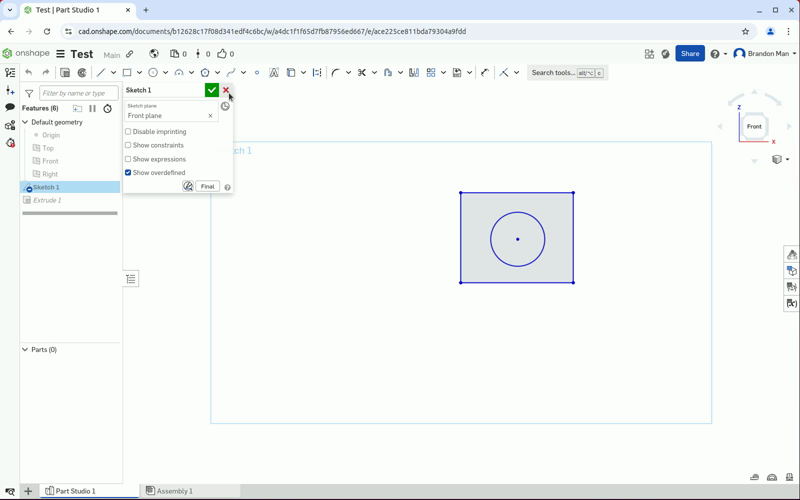
key(shift+s)
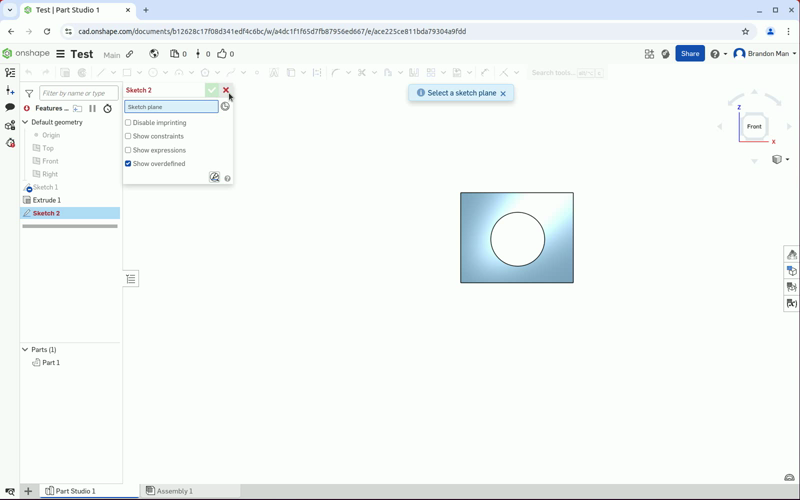
mouse_move(73, 163)
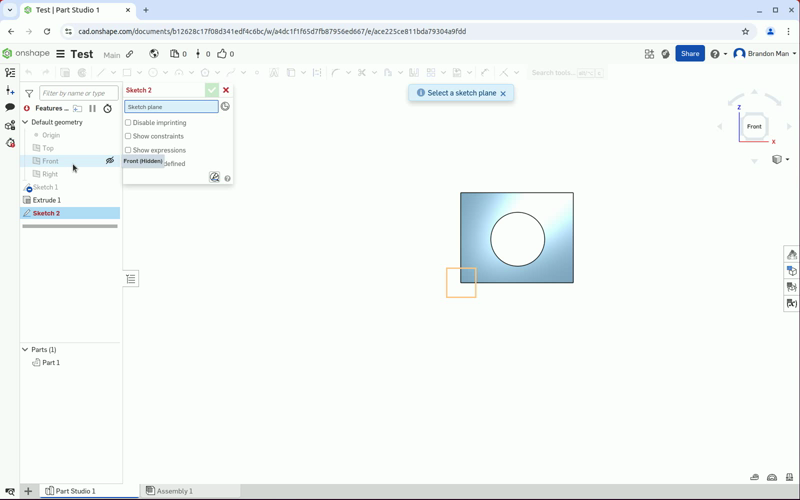
click(73, 163)
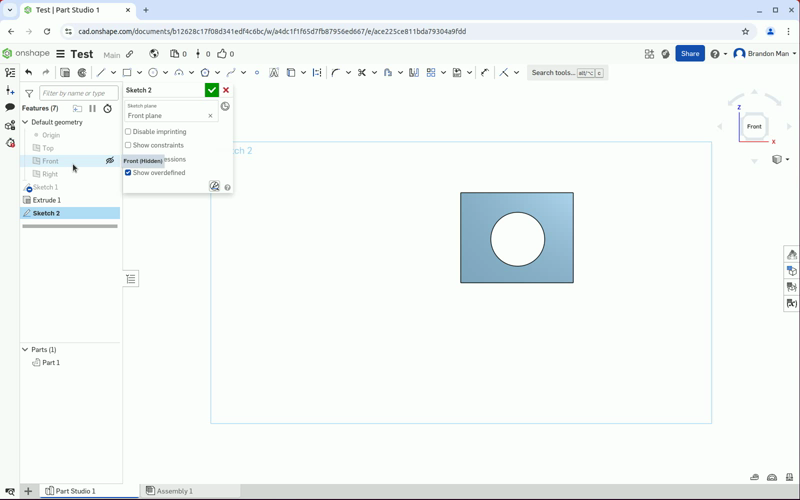
mouse_move(73, 352)
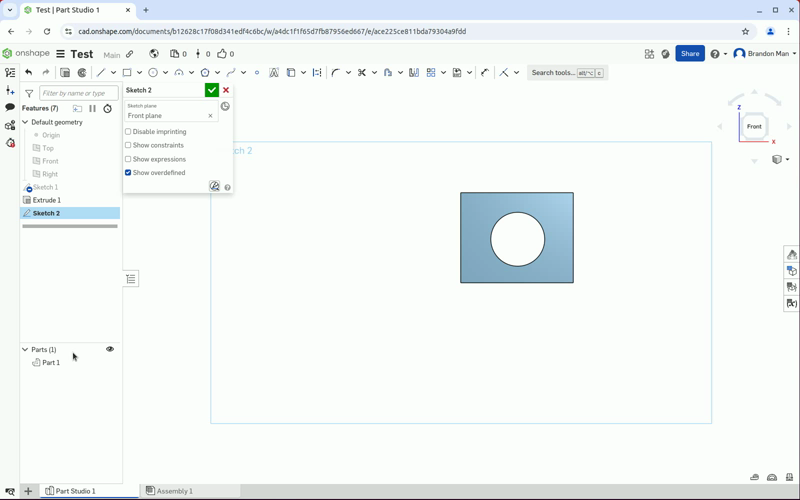
key(y)
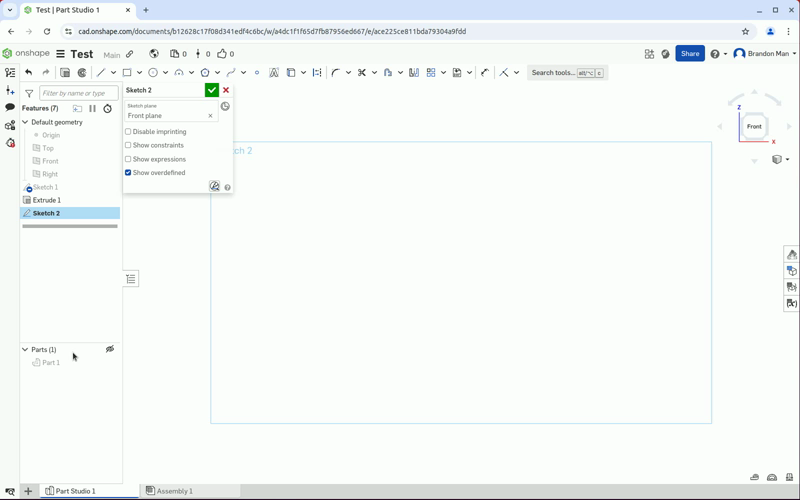
key(l)
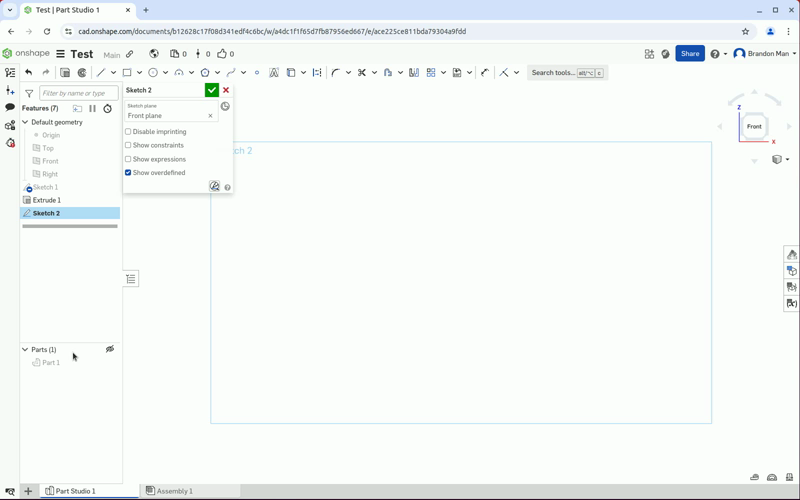
key_down(shift)
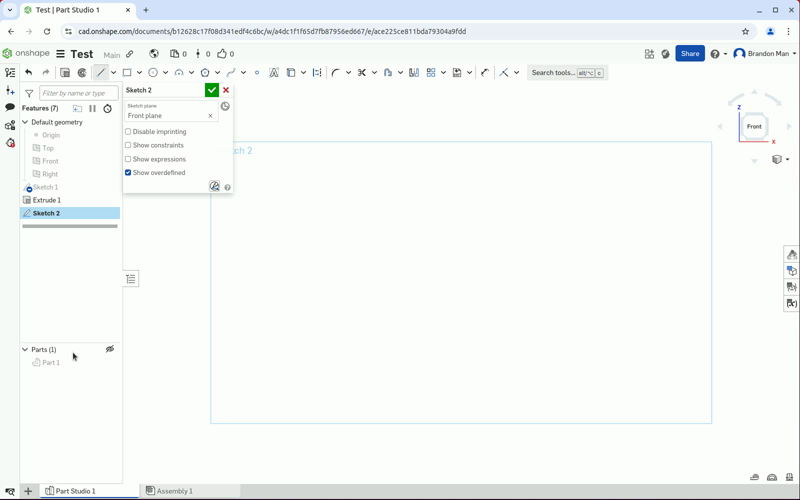
mouse_move(460, 282)
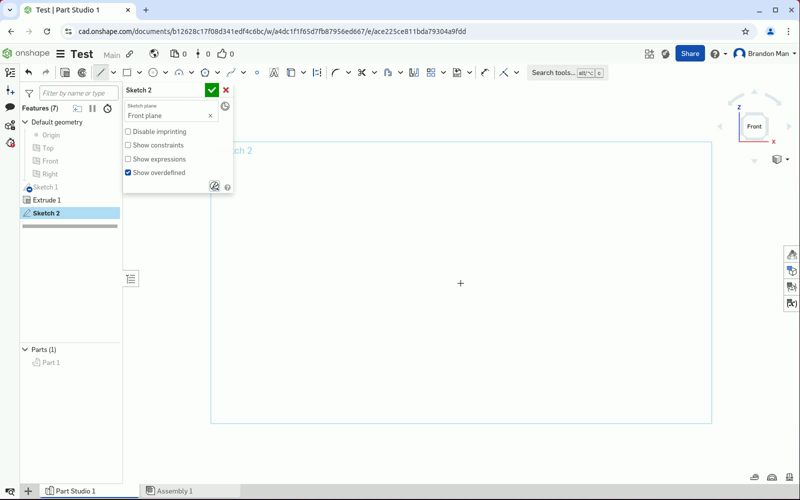
click(460, 282)
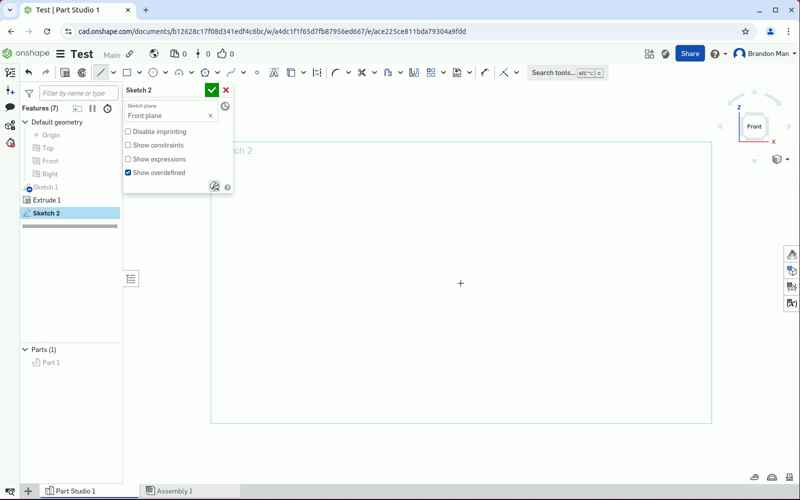
key_up(shift)
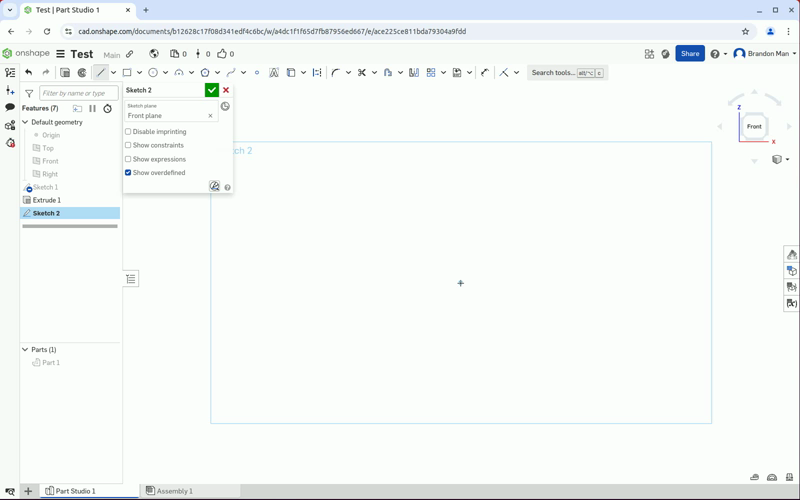
key_down(shift)
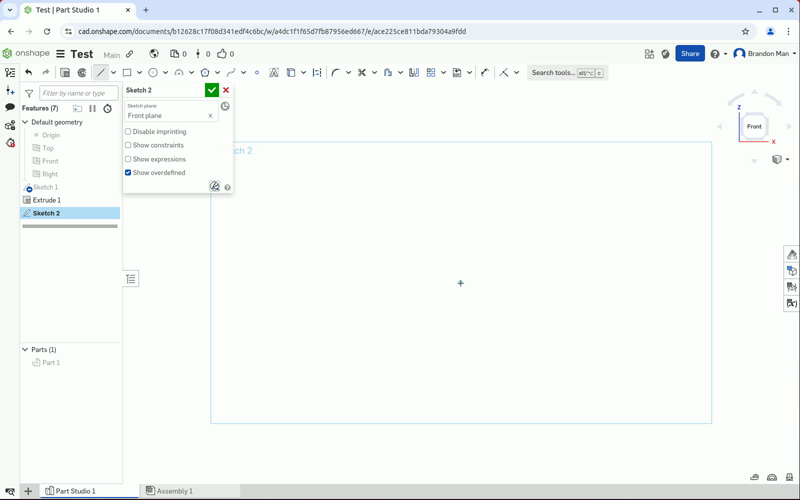
mouse_move(573, 282)
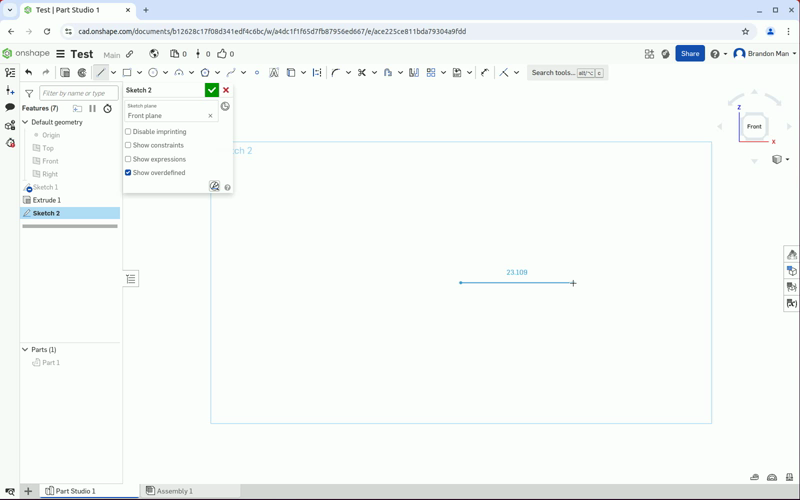
click(573, 282)
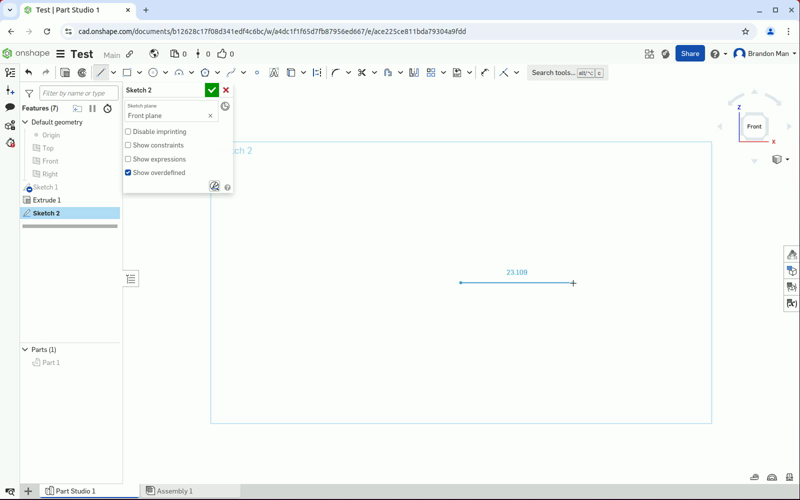
key_up(shift)
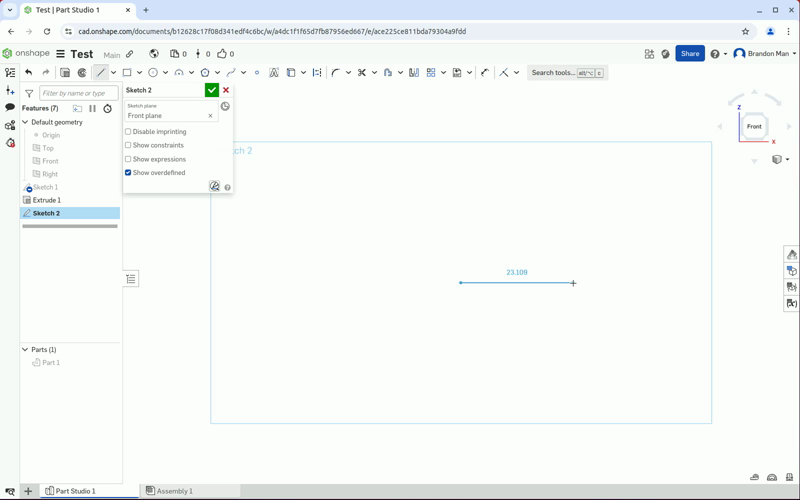
key_down(shift)
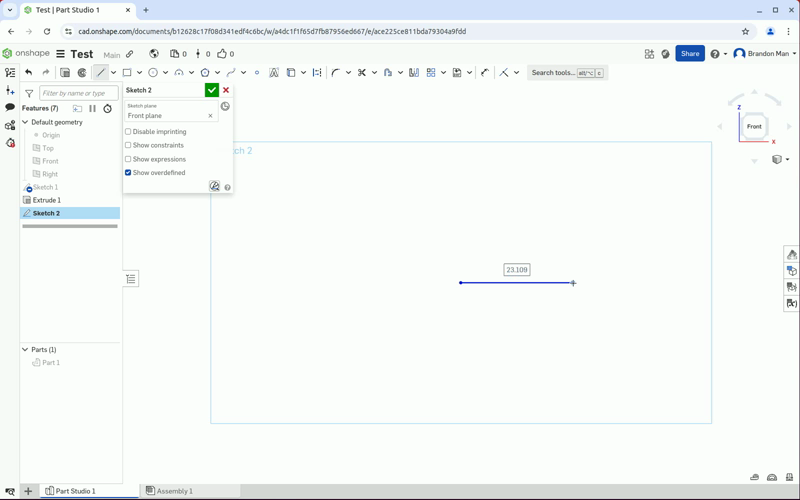
mouse_move(573, 192)
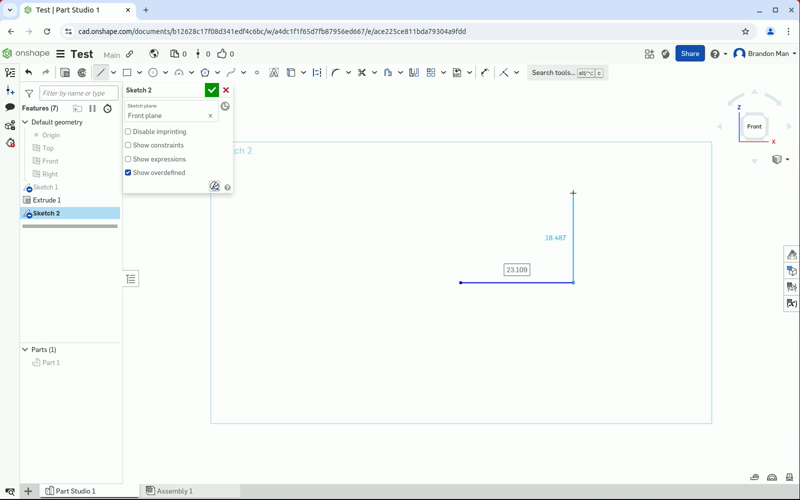
click(573, 192)
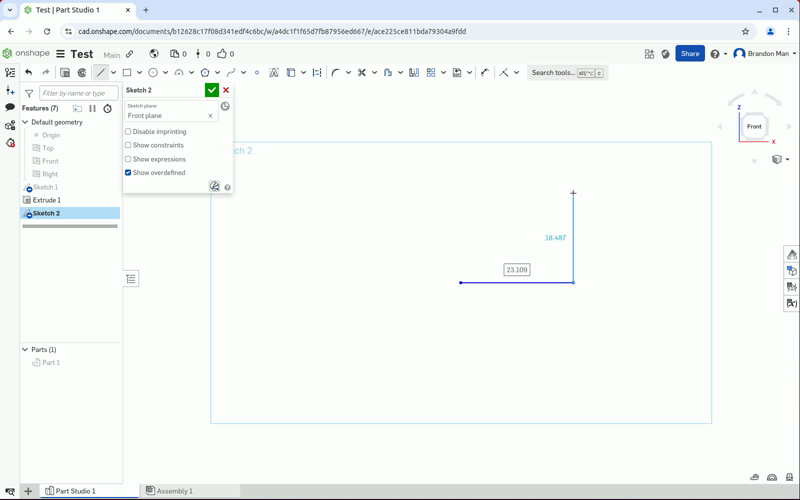
key_up(shift)
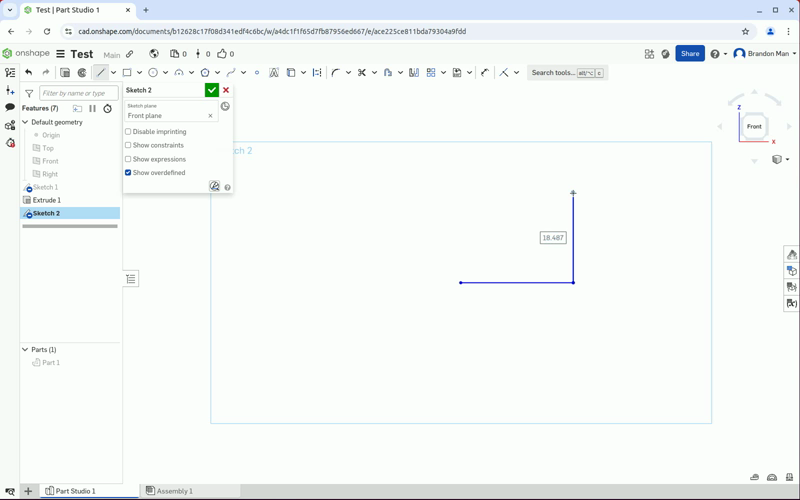
key_down(shift)
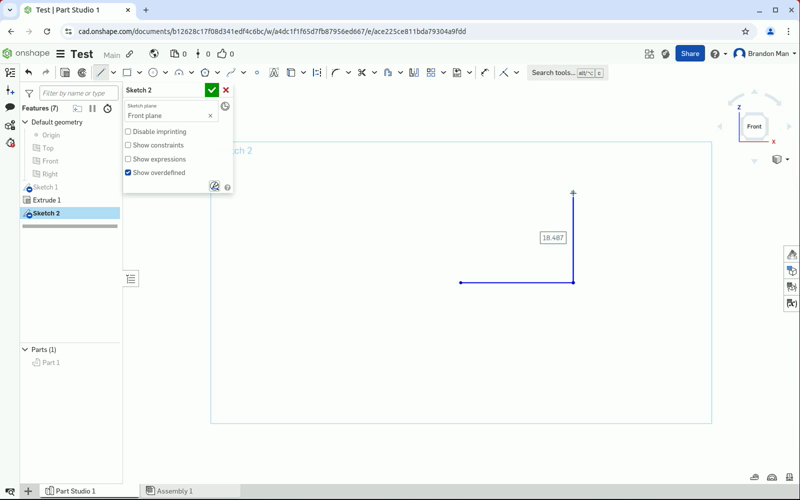
mouse_move(460, 192)
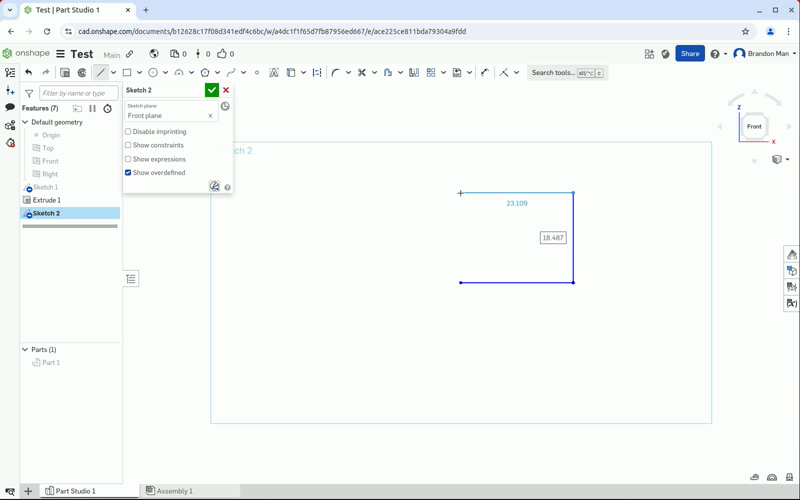
click(460, 192)
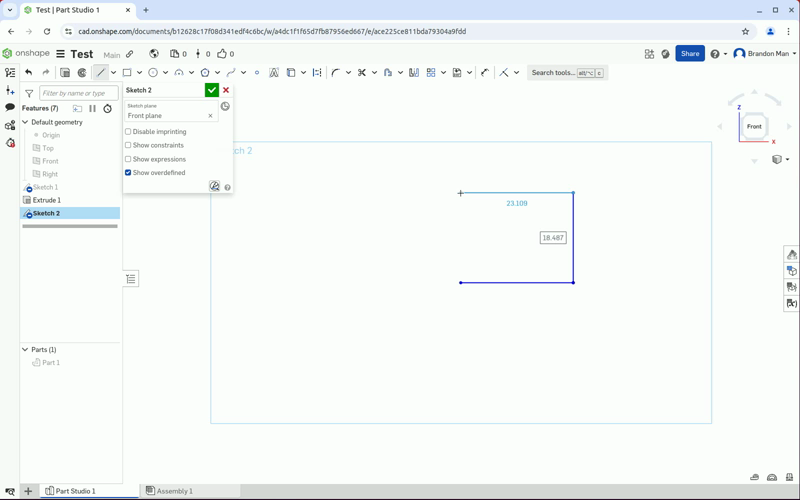
key_up(shift)
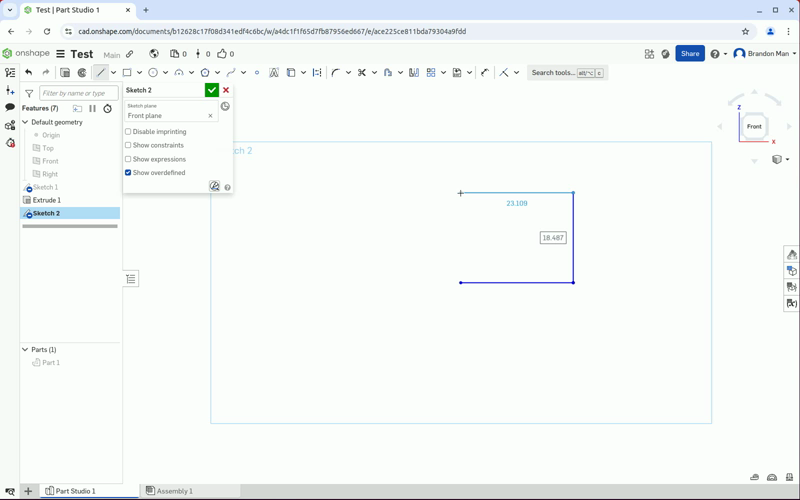
key_down(shift)
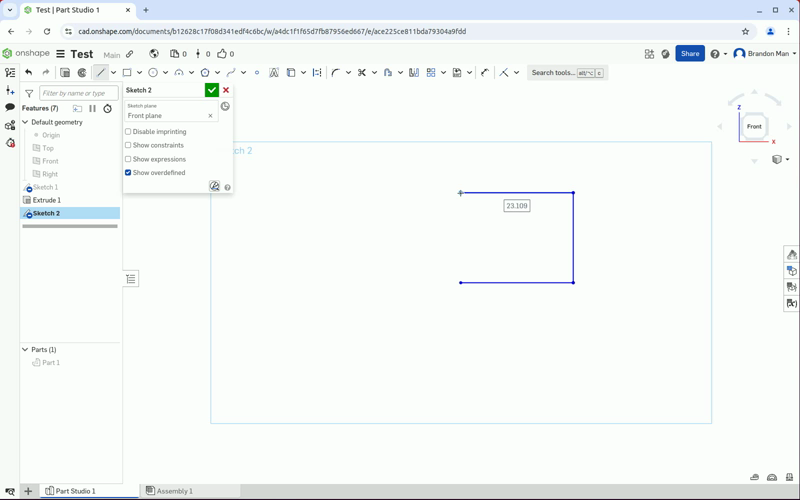
mouse_move(460, 282)
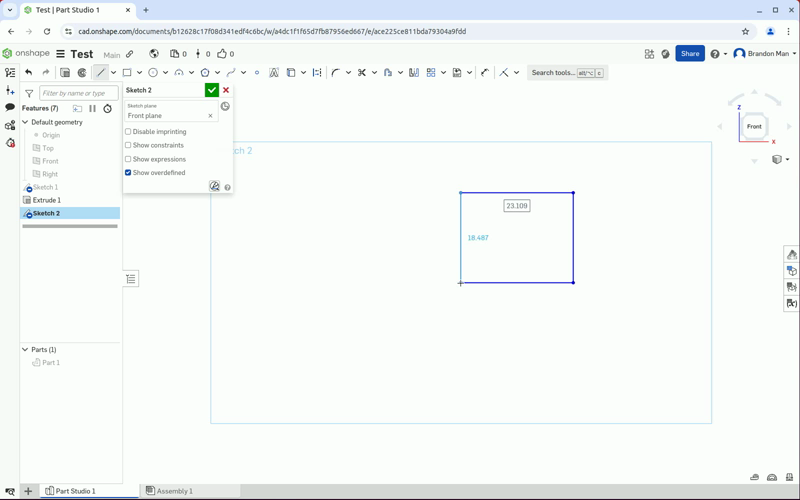
key_up(shift)
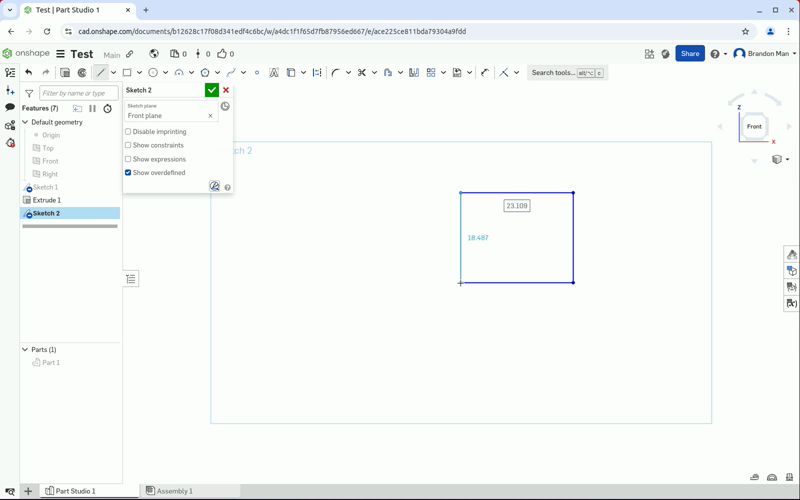
click(460, 282)
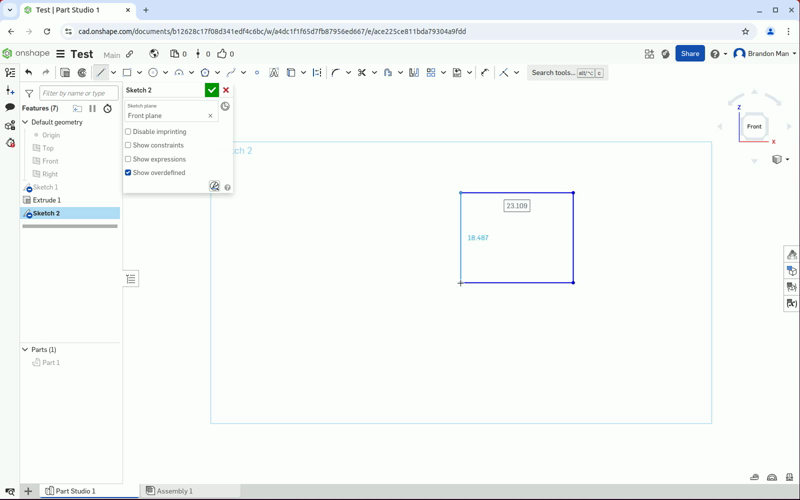
key(esc)
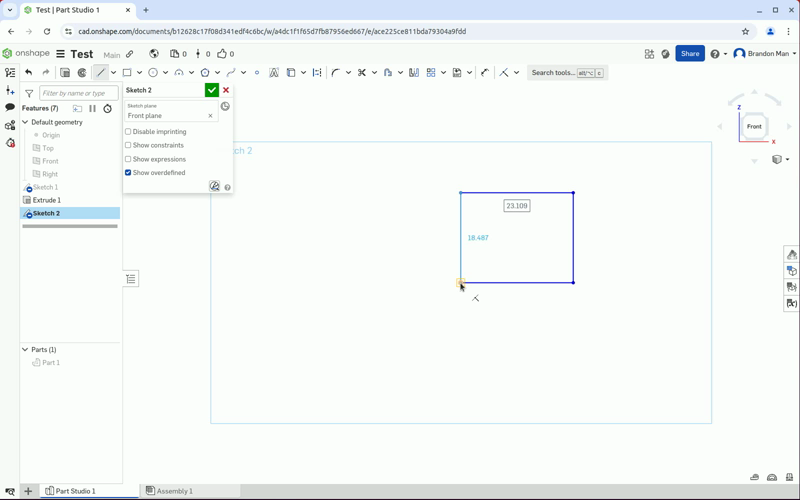
key(c)
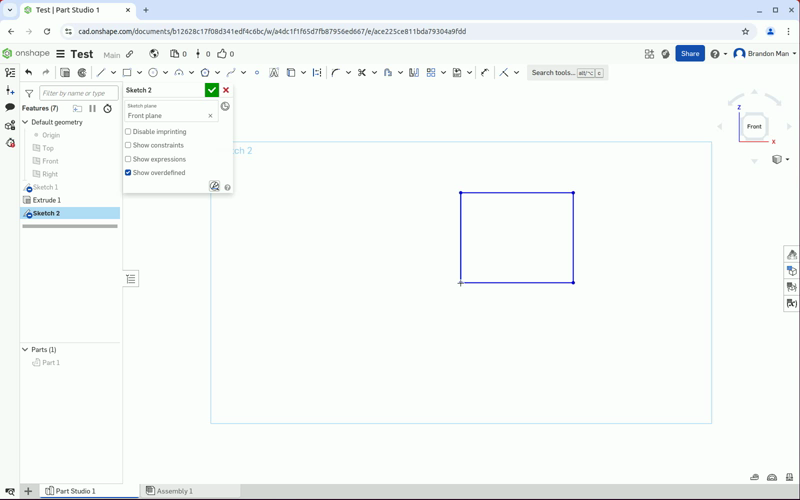
key_down(shift)
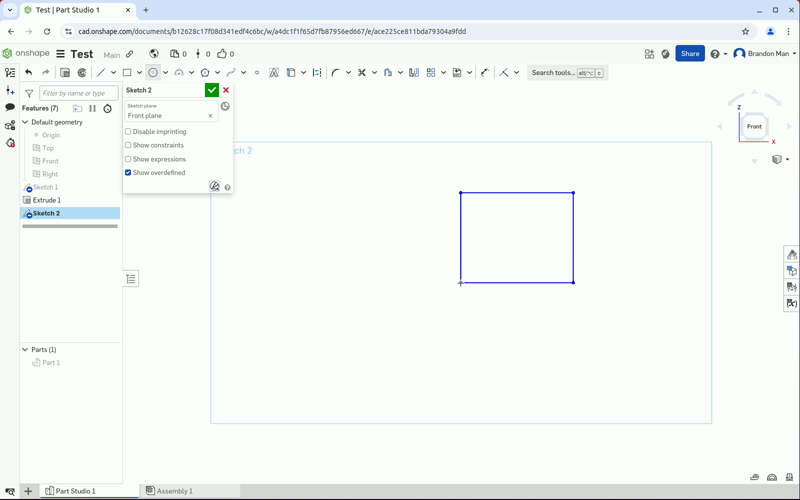
mouse_move(517, 239)
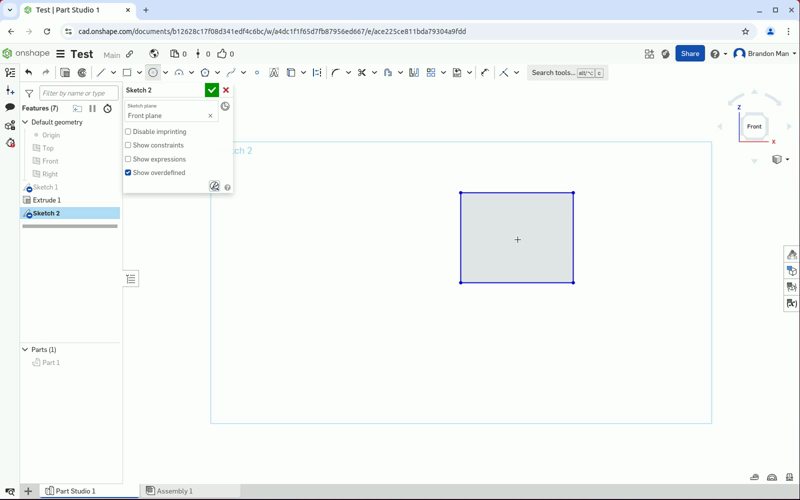
click(517, 239)
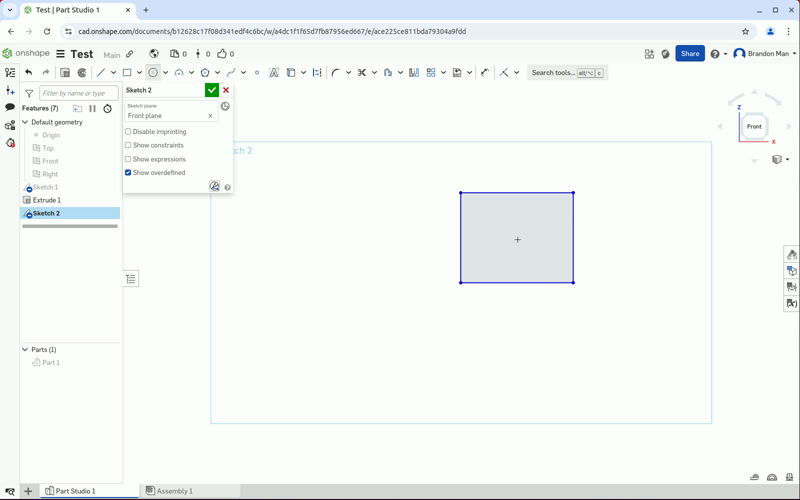
key_up(shift)
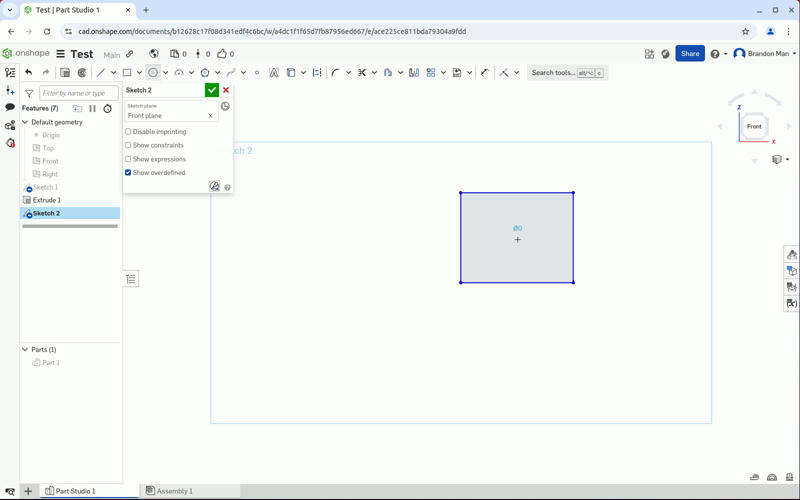
mouse_move(544, 239)
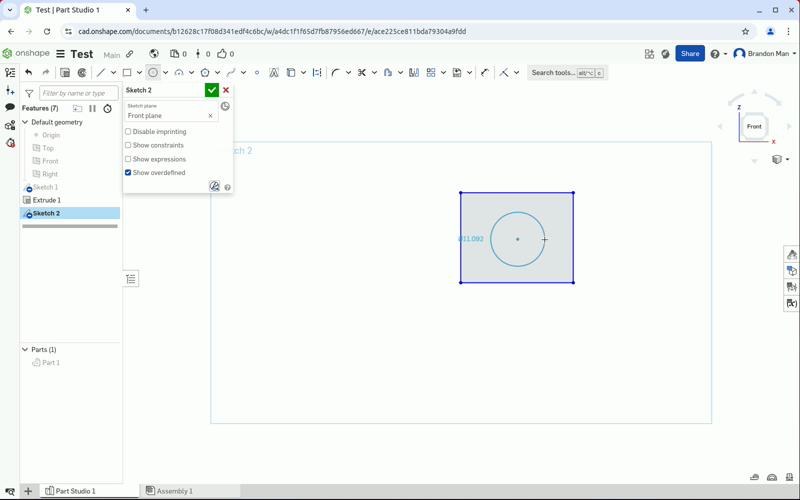
click(544, 239)
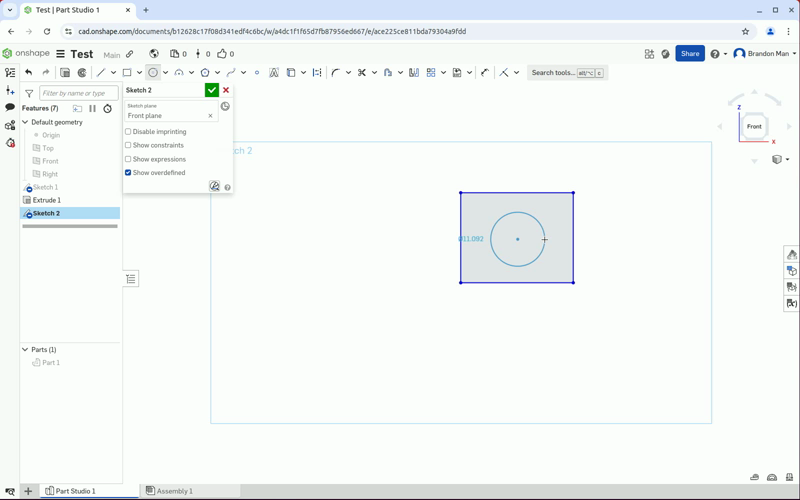
key(esc)
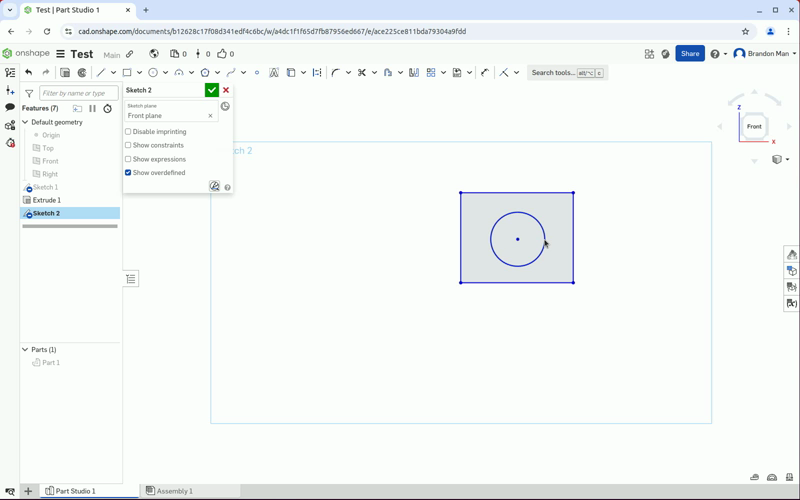
mouse_move(542, 259)
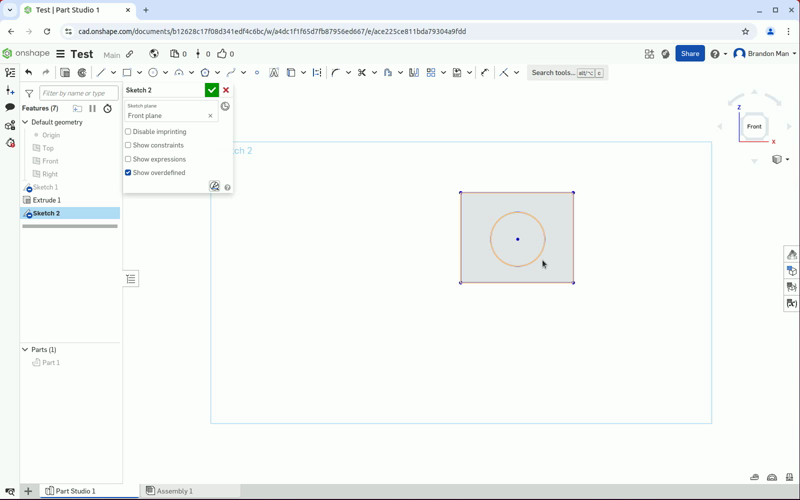
click(542, 259)
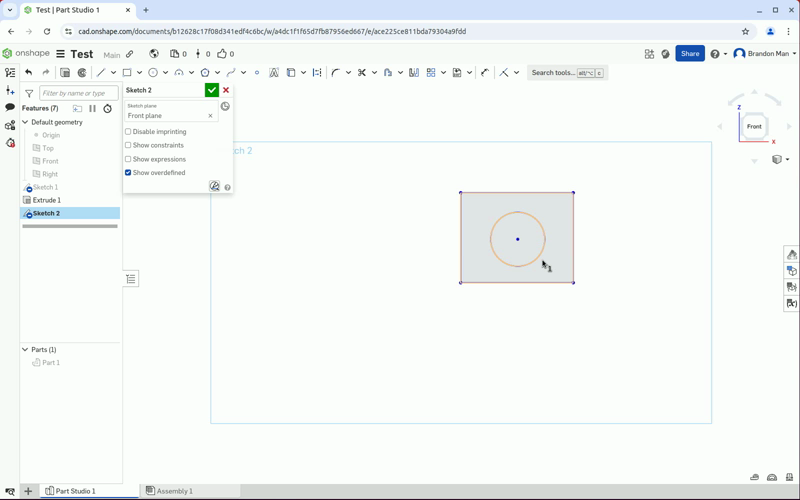
mouse_move(73, 352)
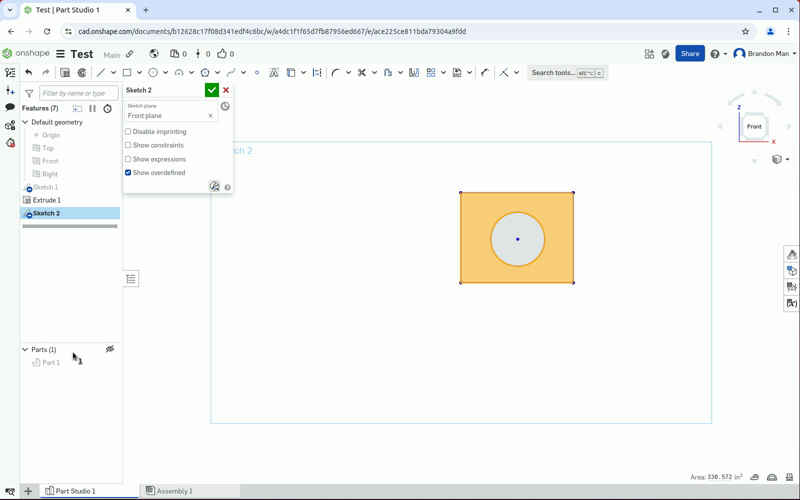
key(shift+y)
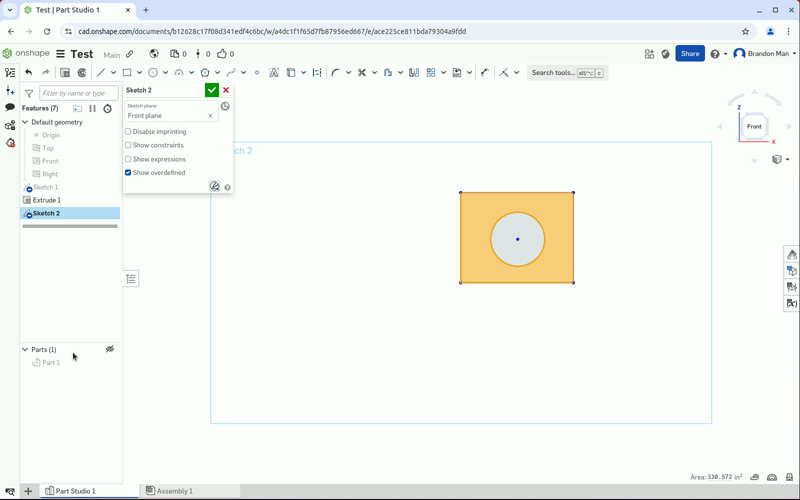
key(shift+e)
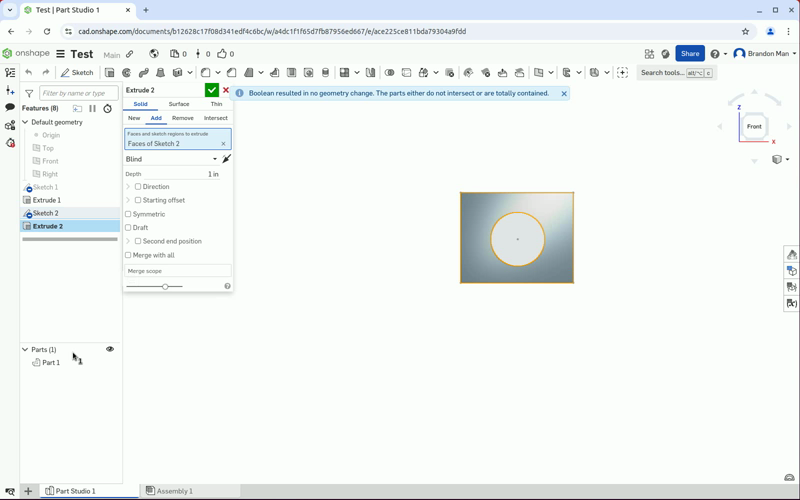
mouse_move(143, 106)
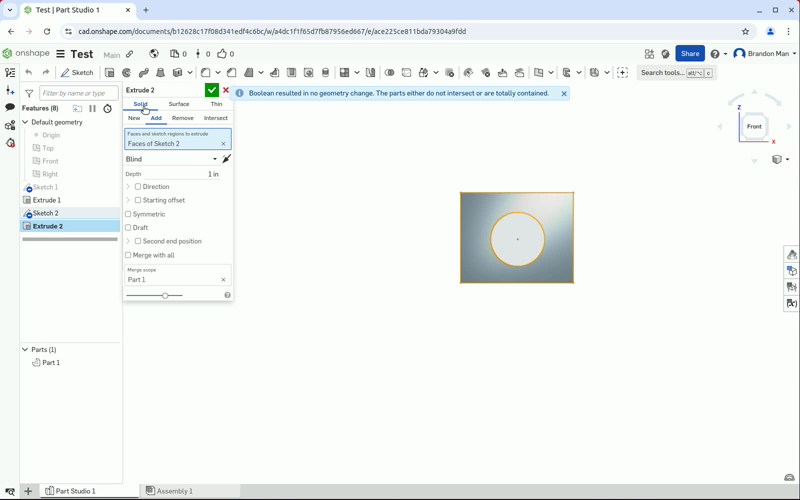
click(143, 106)
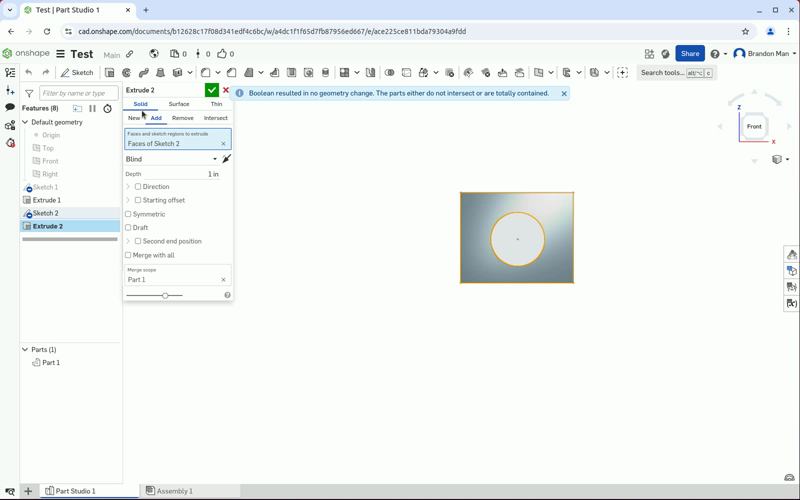
mouse_move(137, 120)
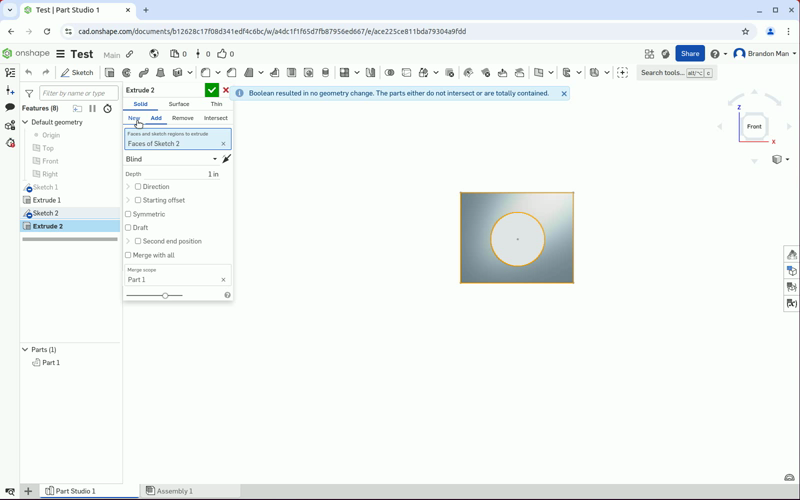
click(137, 120)
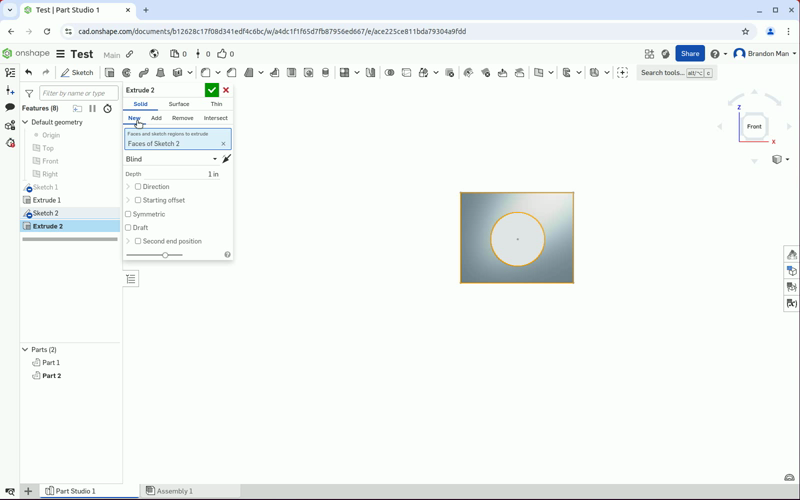
key(tab, 4)
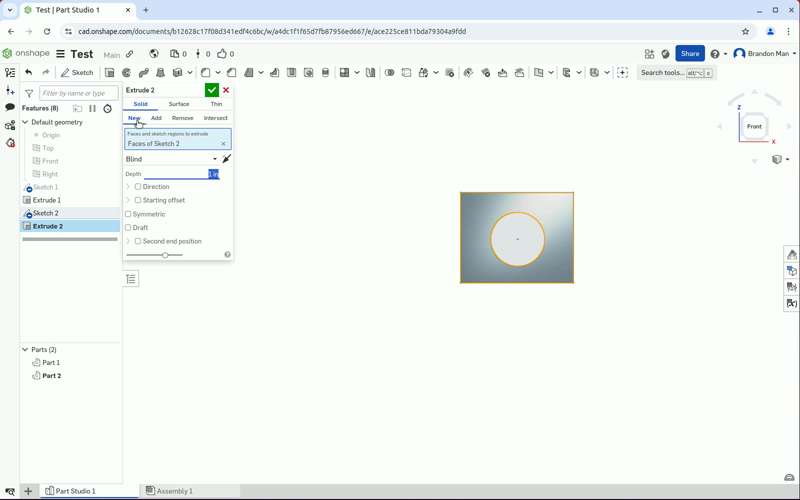
text(10.11)
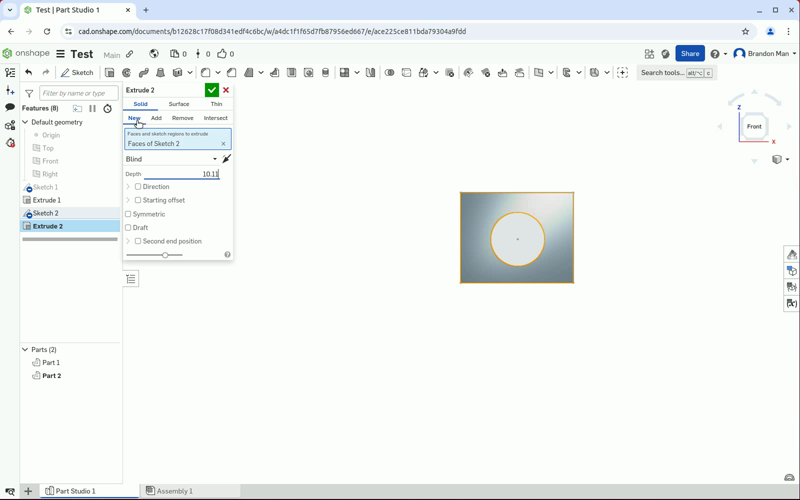
key(enter)
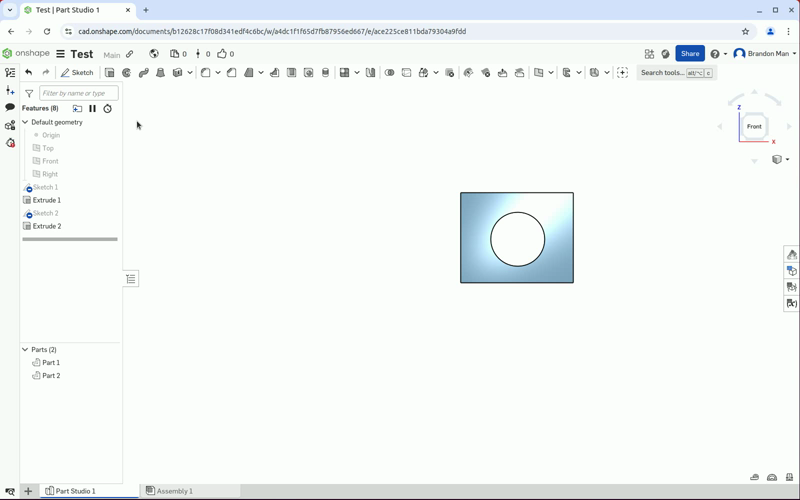
key(shift+h)
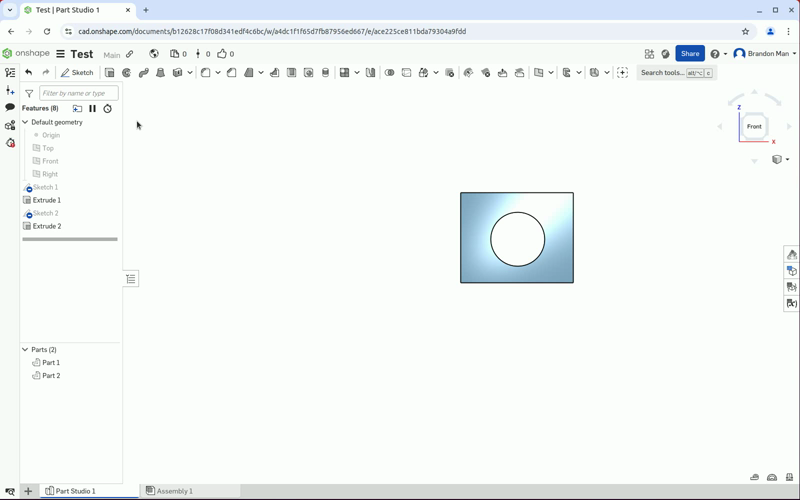
key(shift+h)
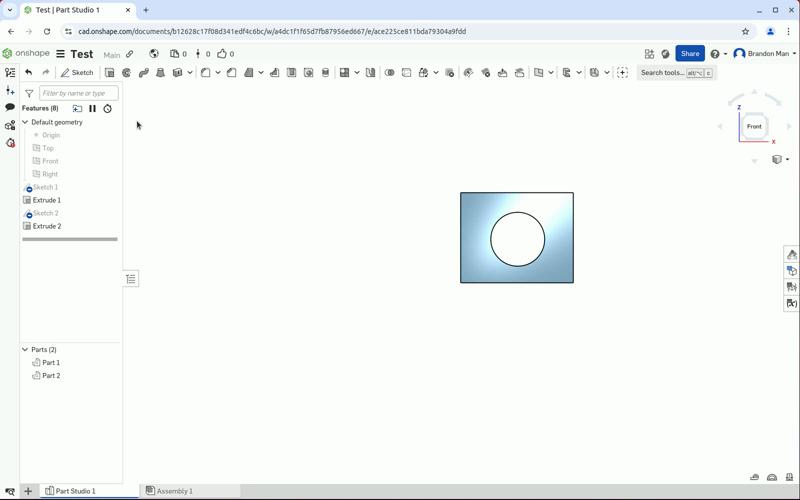
mouse_move(73, 189)
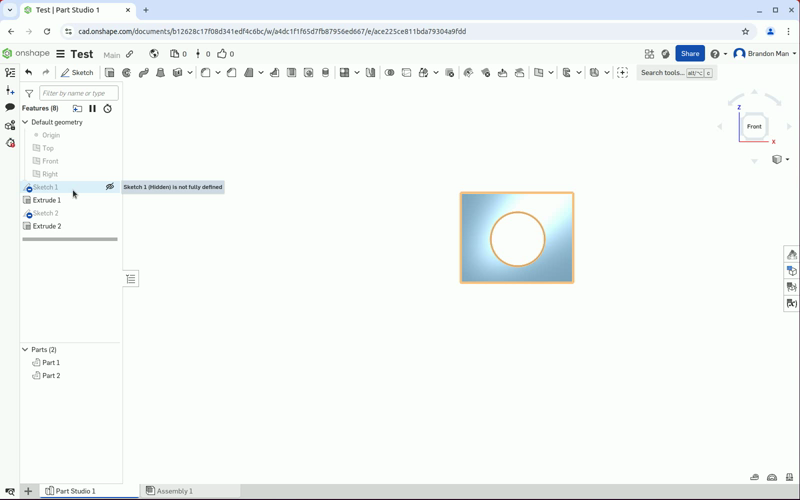
click(73, 189)
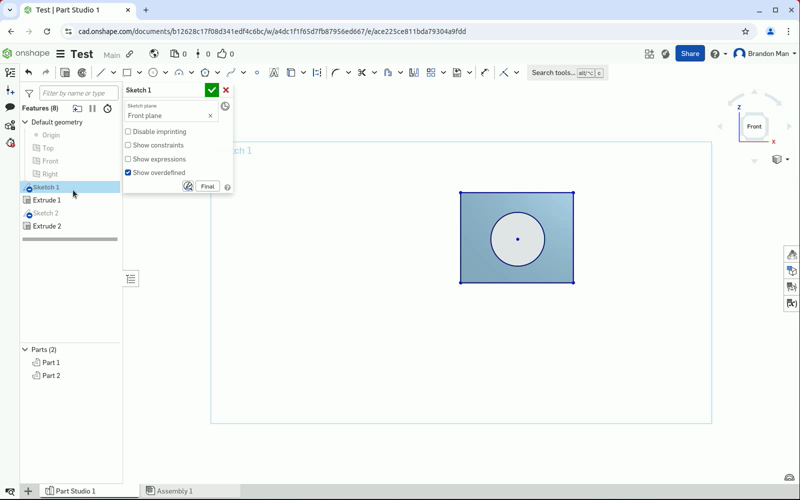
mouse_move(229, 92)
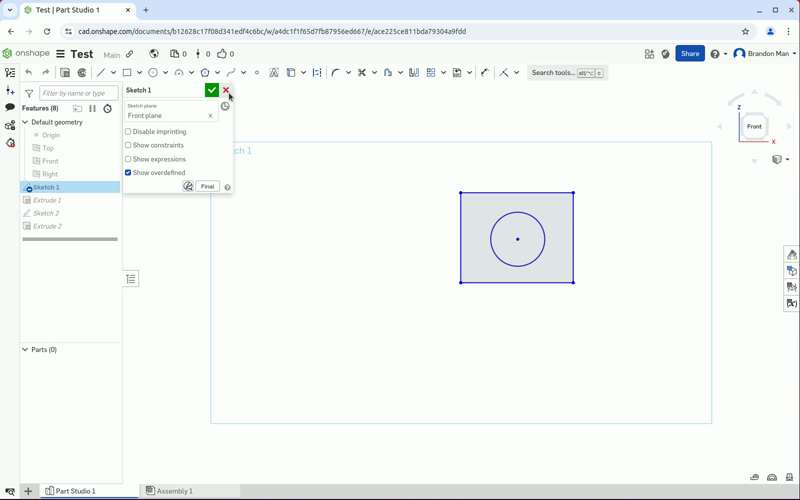
click(229, 92)
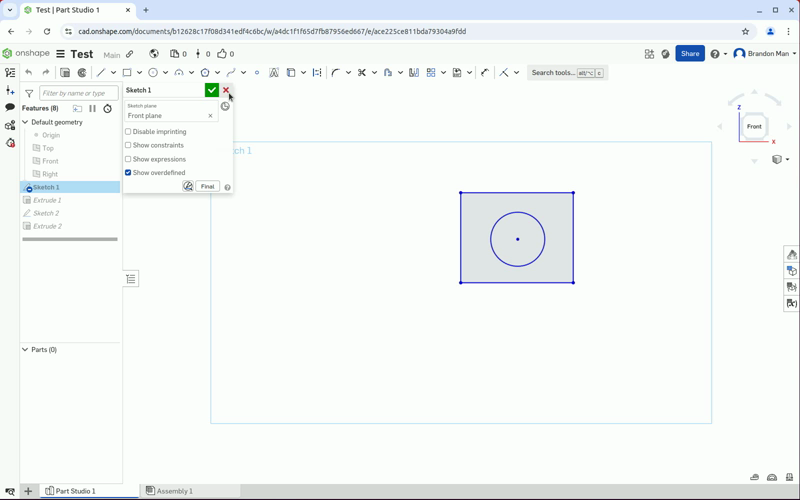
key(shift+s)
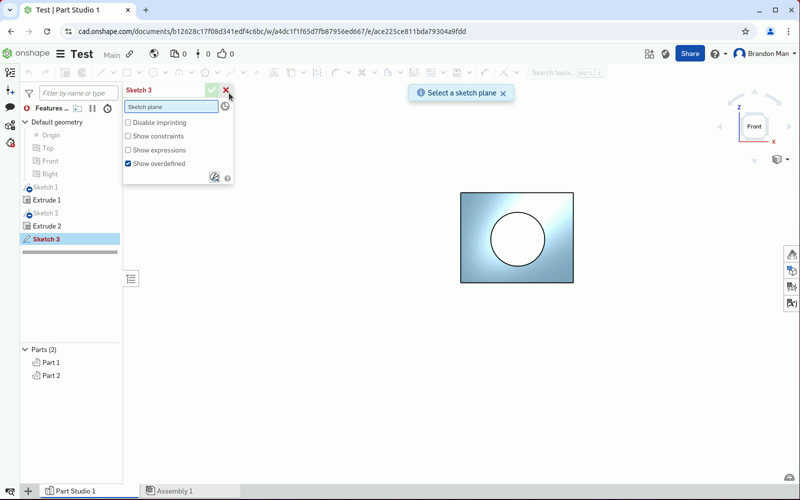
mouse_move(73, 163)
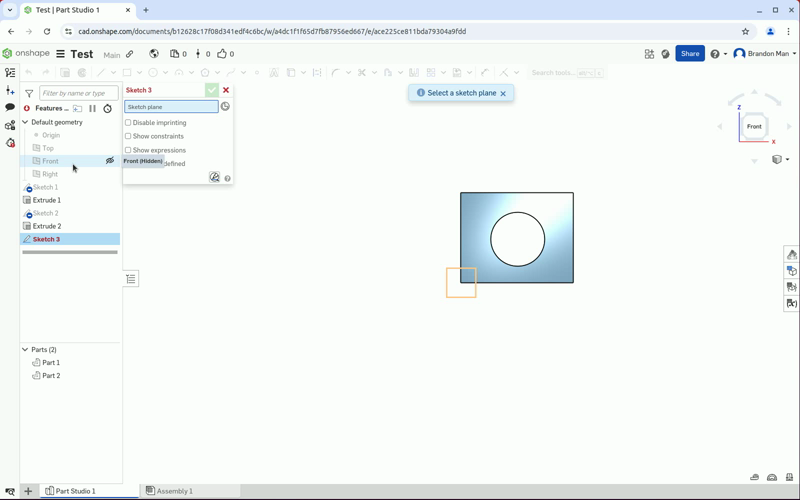
click(73, 163)
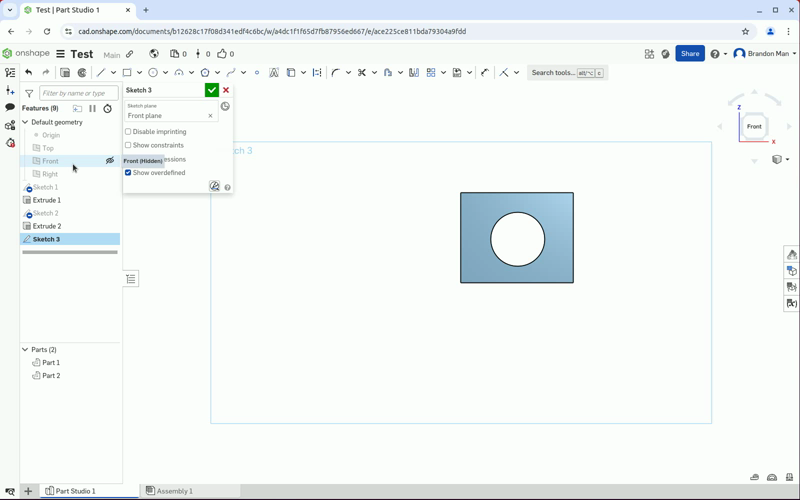
mouse_move(73, 352)
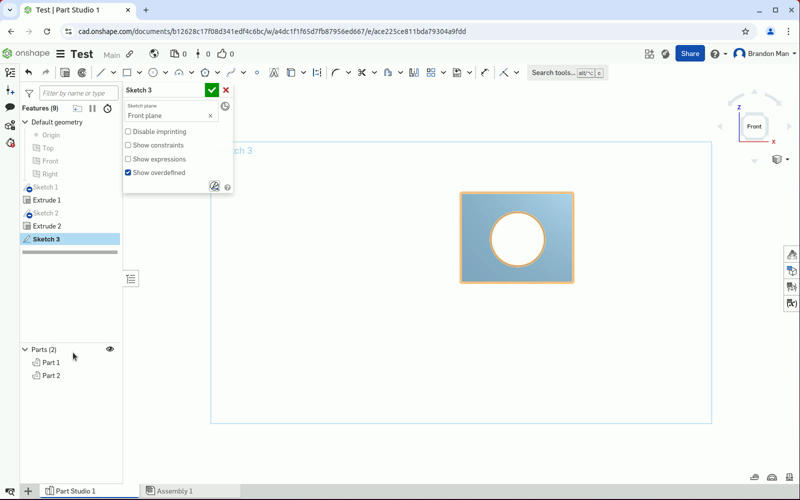
key(y)
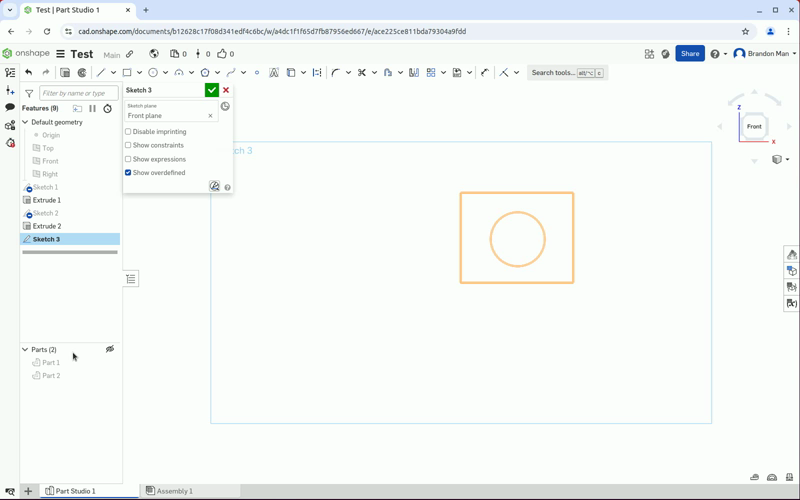
key(c)
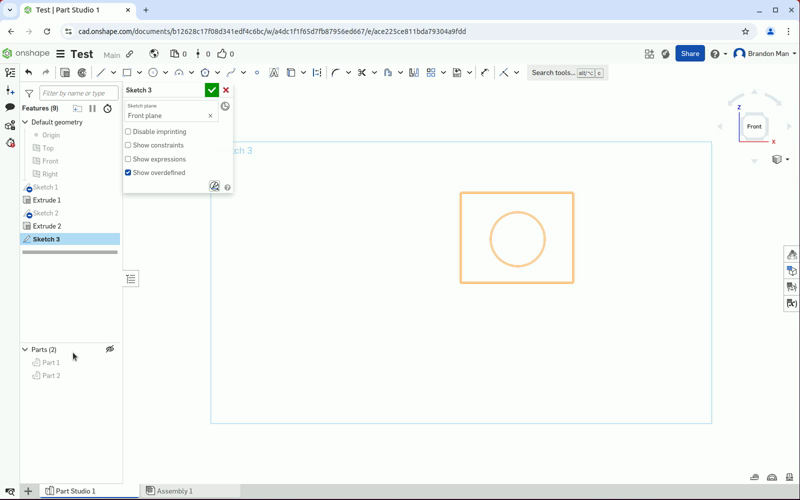
key_down(shift)
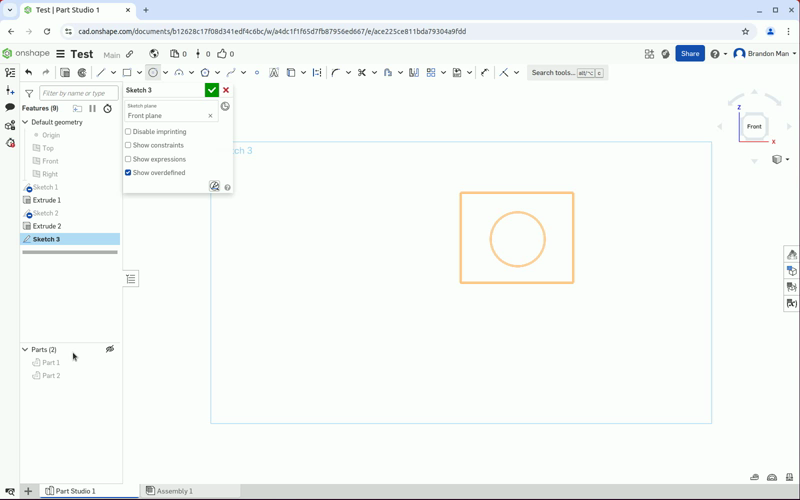
mouse_move(518, 238)
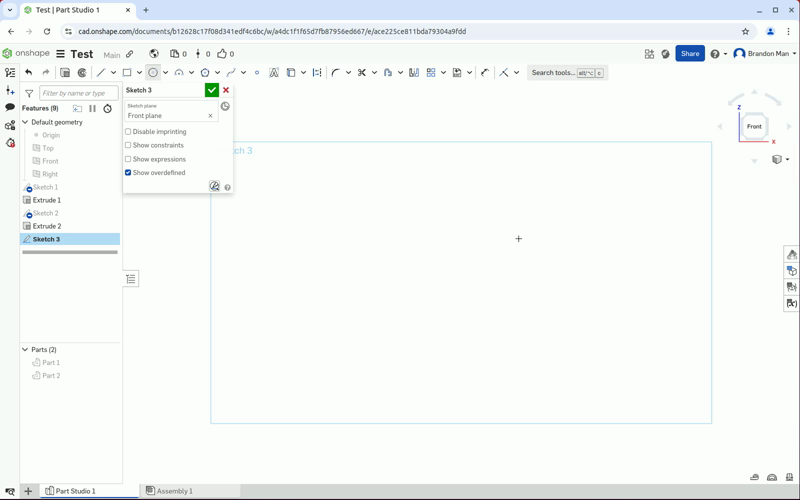
click(518, 238)
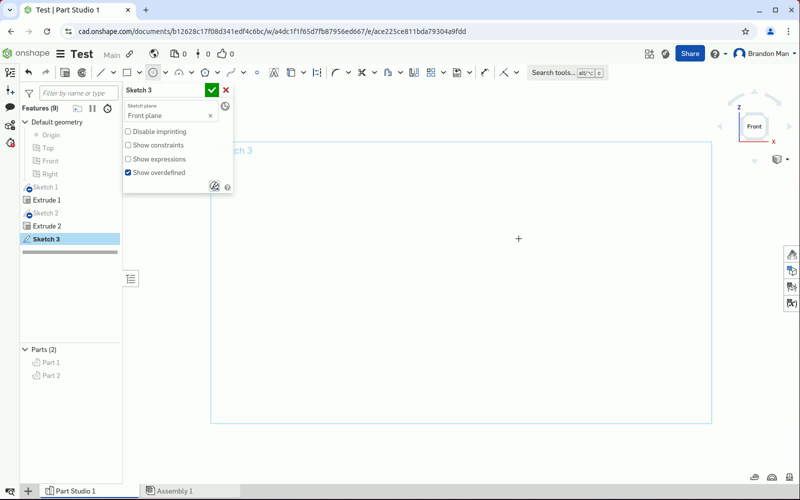
key_up(shift)
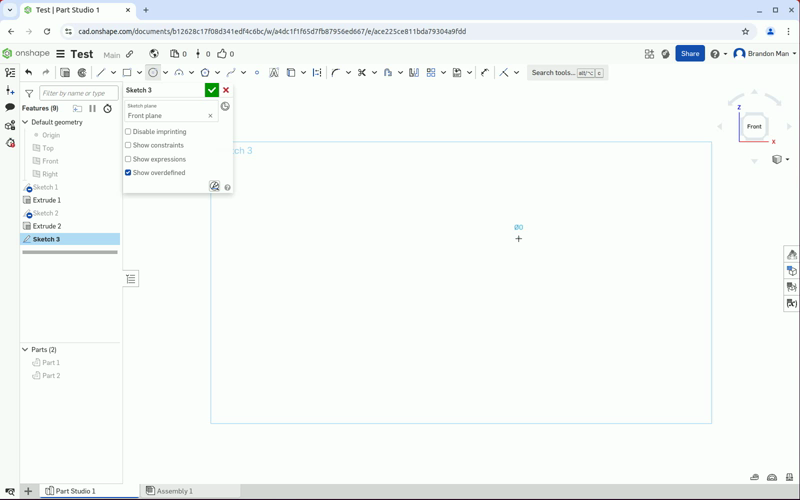
mouse_move(546, 238)
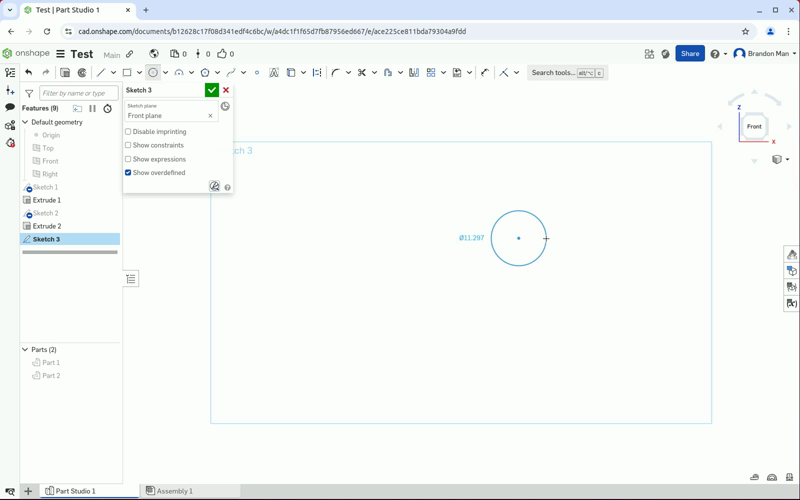
click(546, 238)
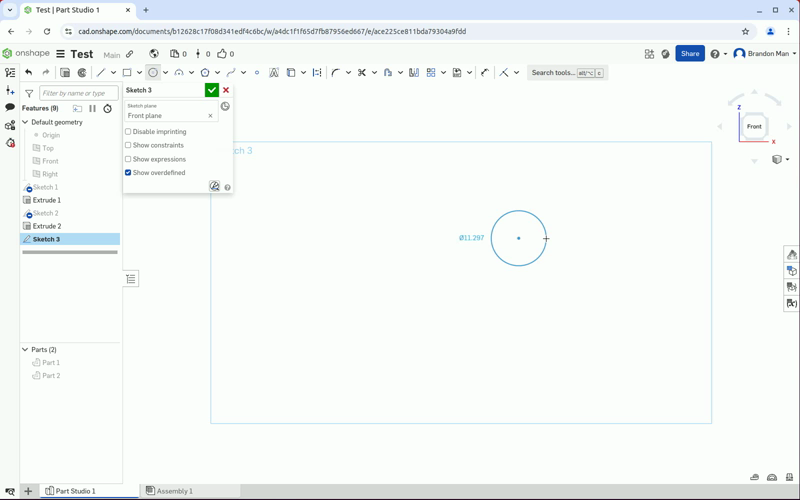
key(esc)
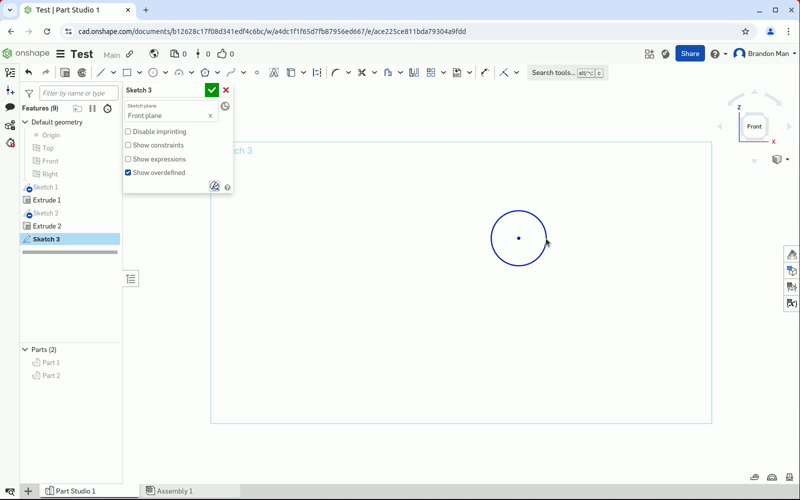
key(c)
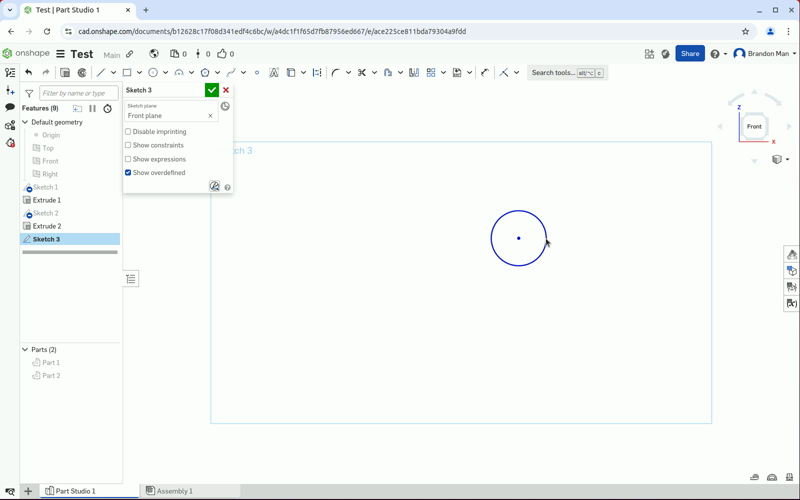
key_down(shift)
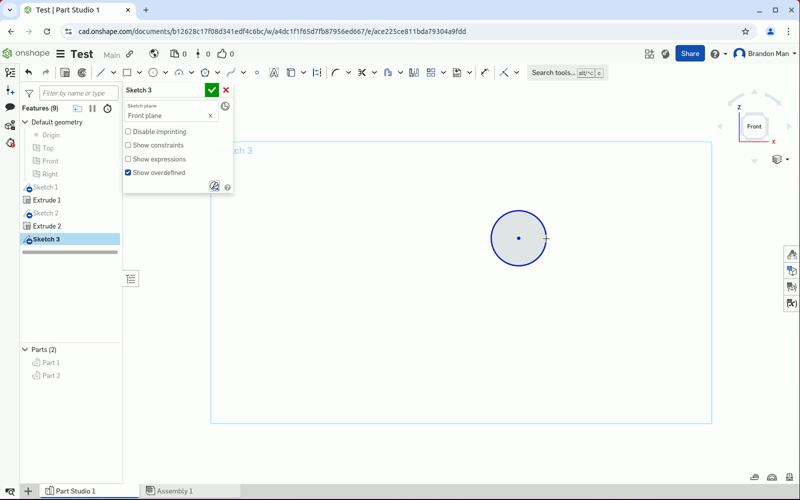
mouse_move(518, 238)
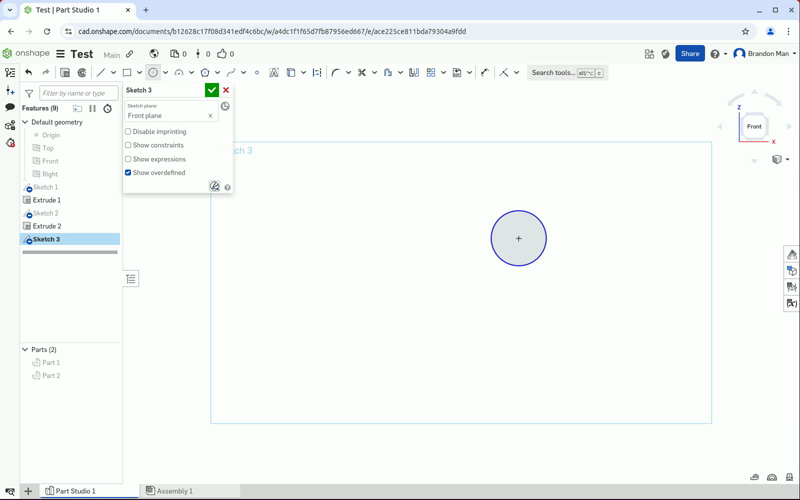
click(518, 238)
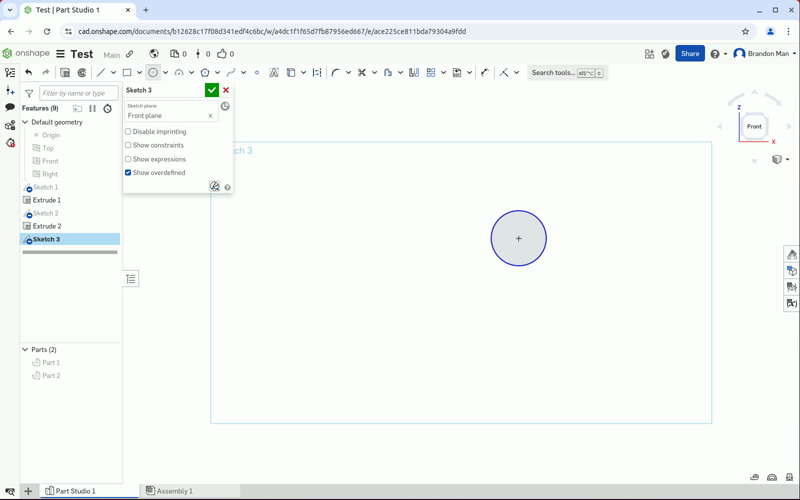
key_up(shift)
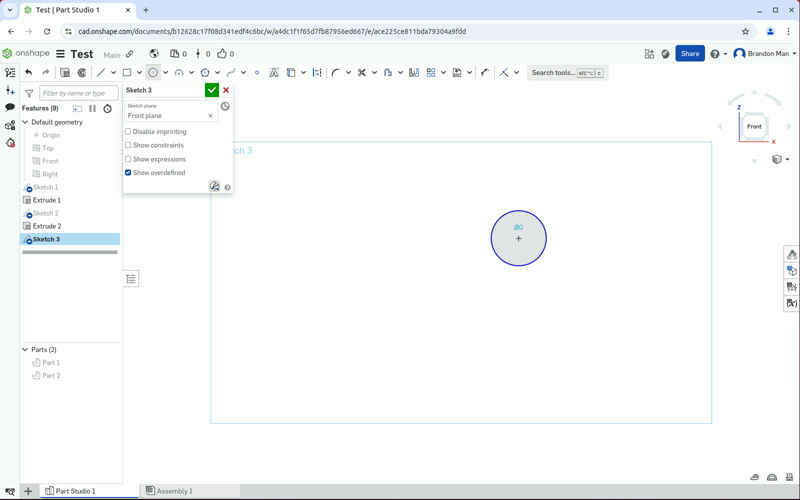
mouse_move(538, 238)
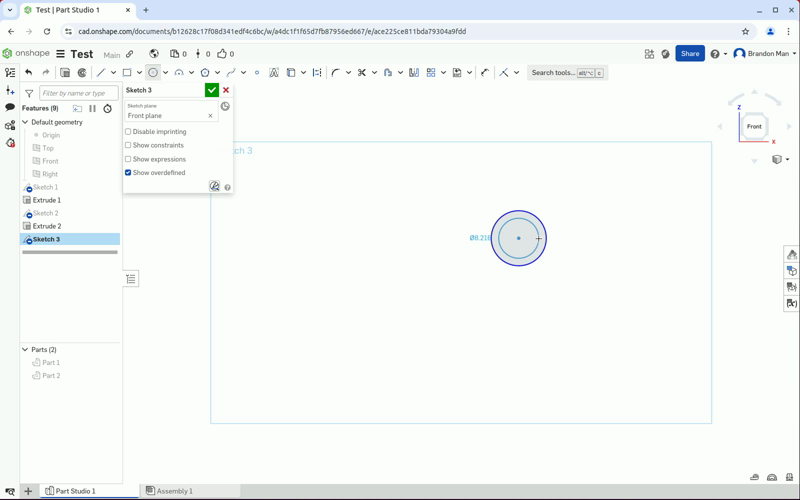
click(538, 238)
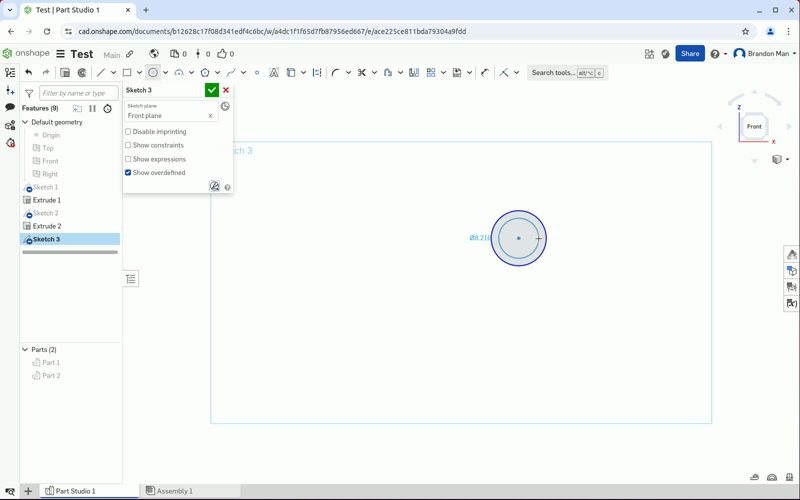
key(esc)
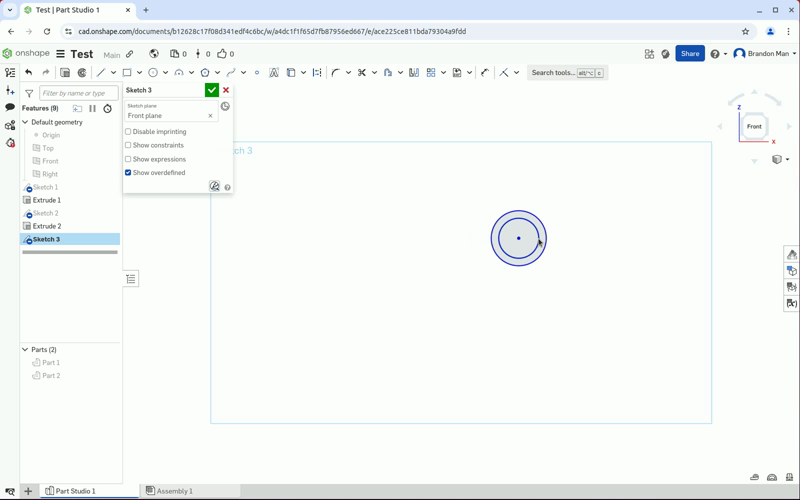
mouse_move(539, 249)
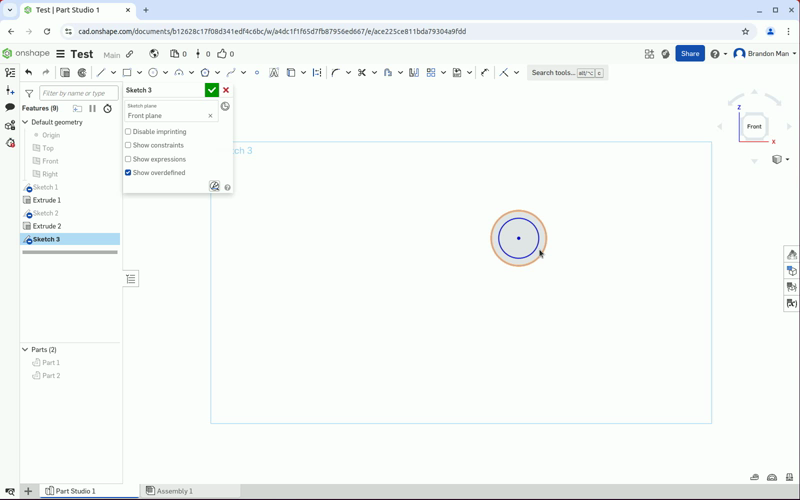
scroll(6)
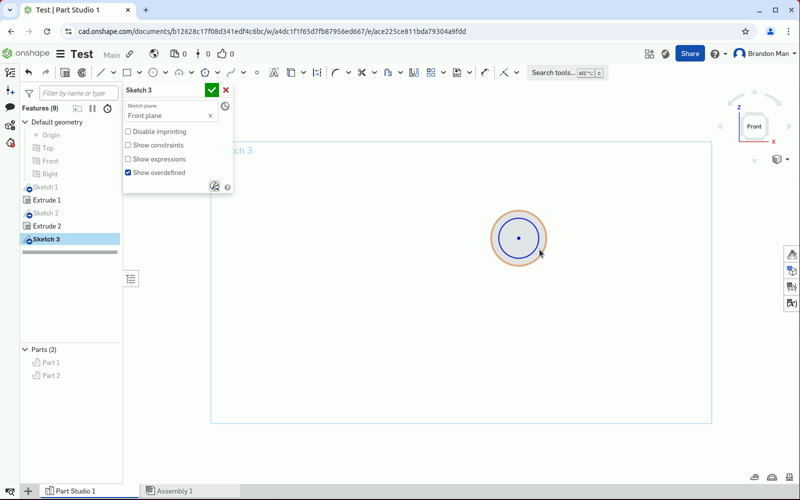
scroll(6)
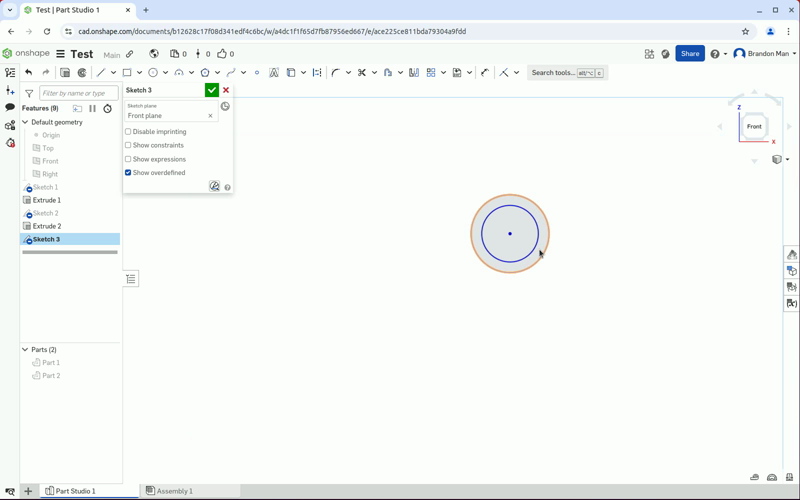
scroll(6)
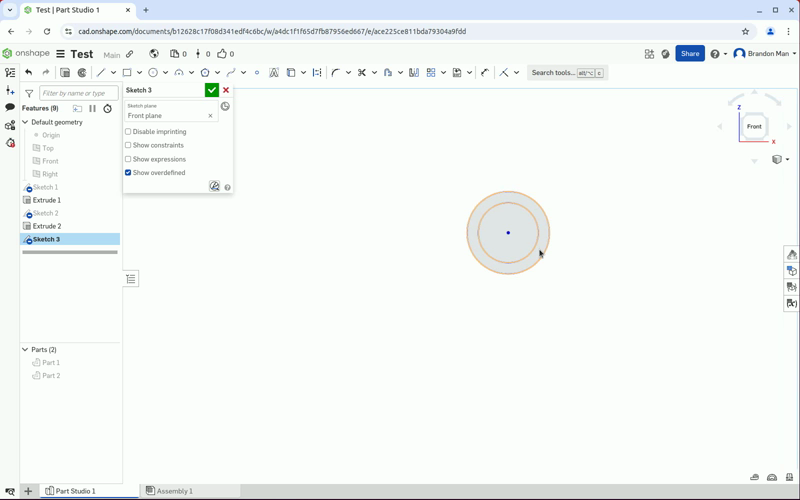
scroll(6)
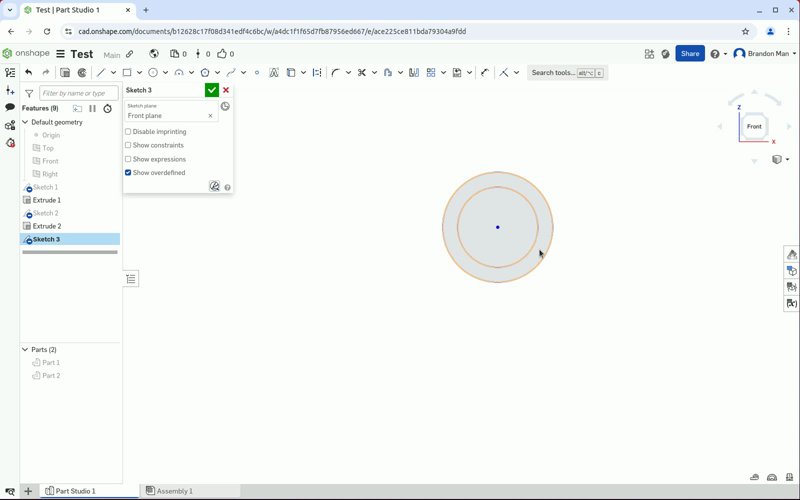
scroll(6)
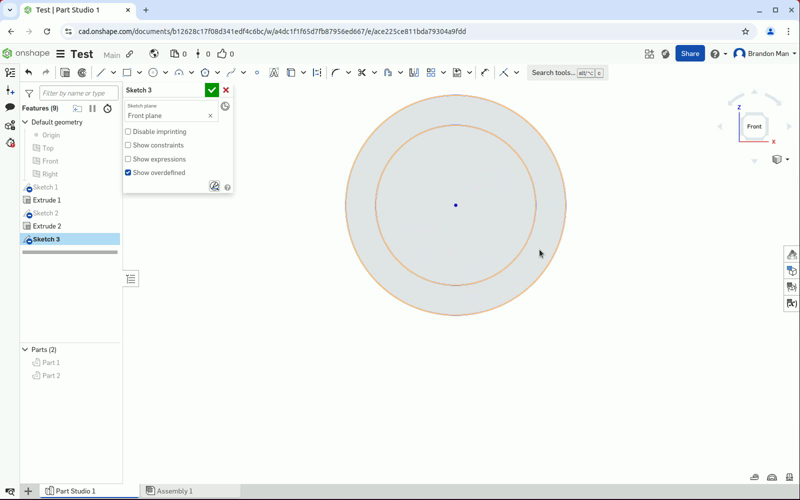
scroll(6)
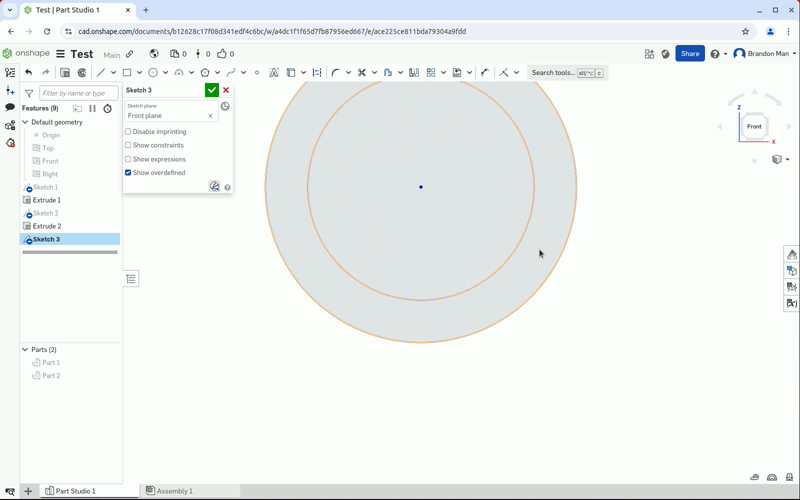
scroll(6)
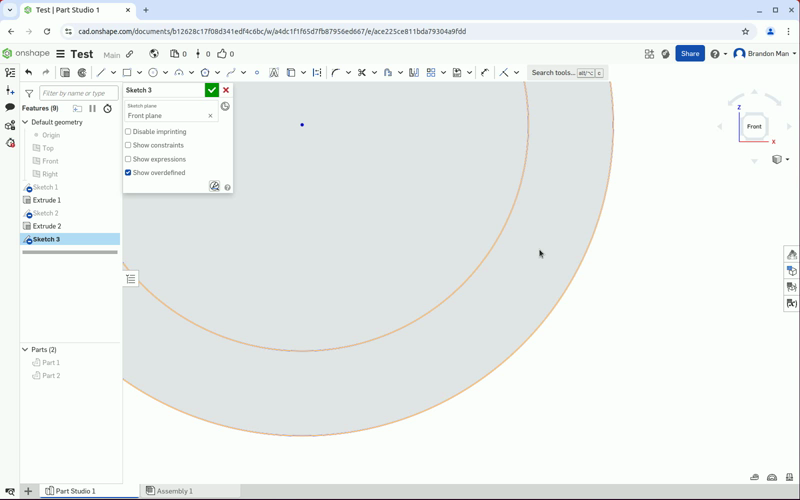
click(539, 249)
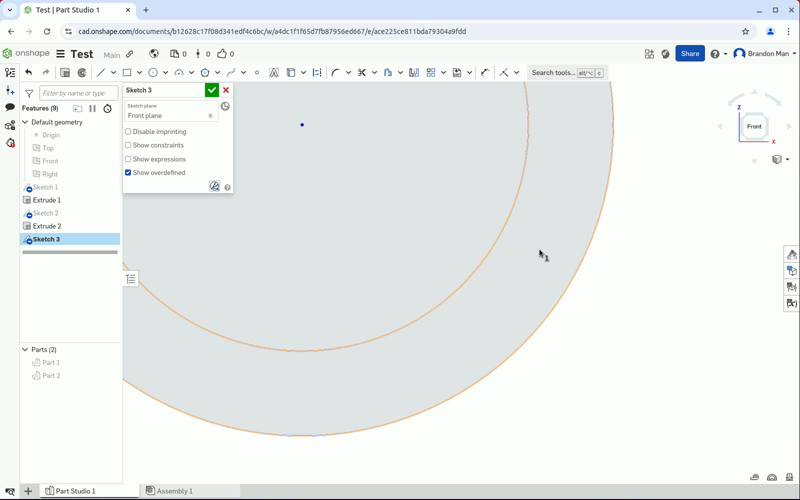
scroll(-6)
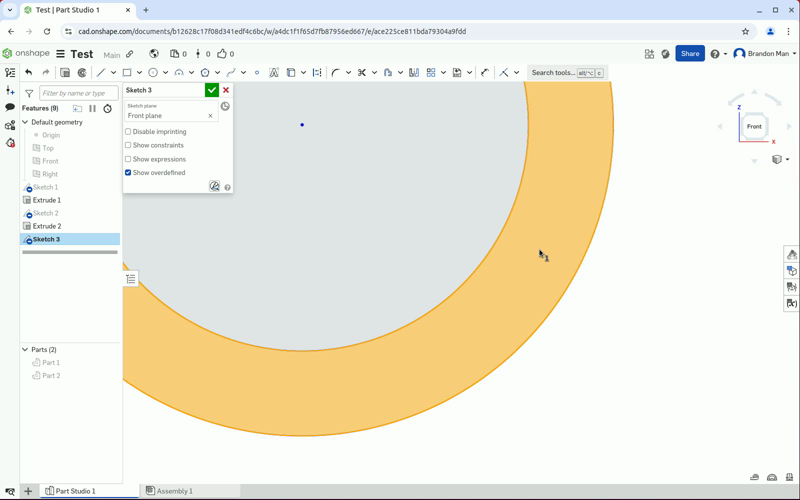
scroll(-6)
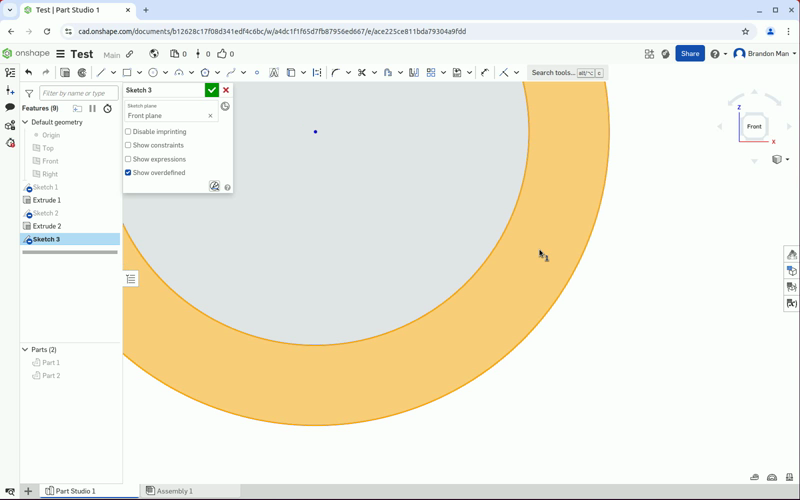
scroll(-6)
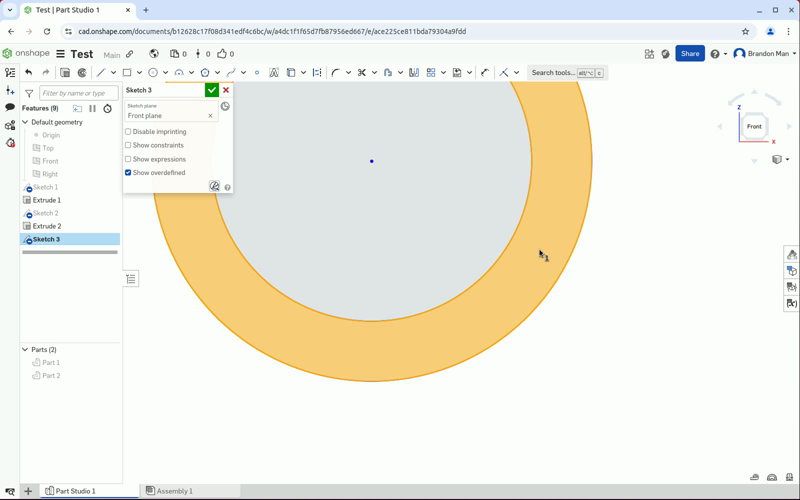
scroll(-6)
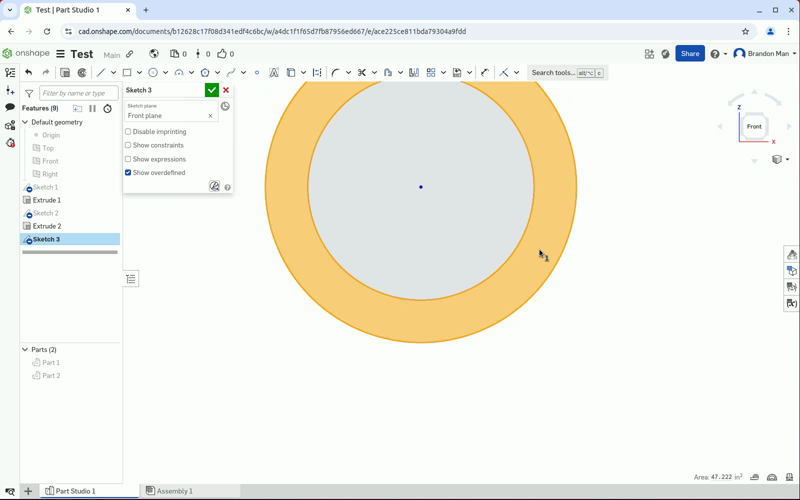
scroll(-6)
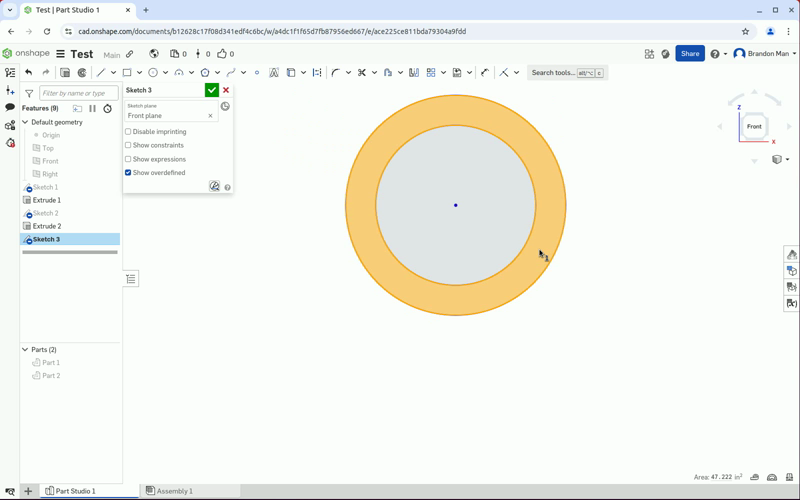
scroll(-6)
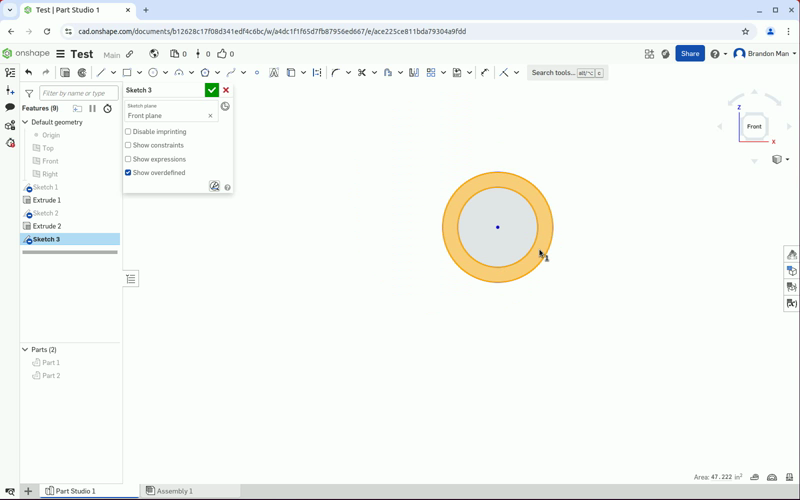
scroll(-6)
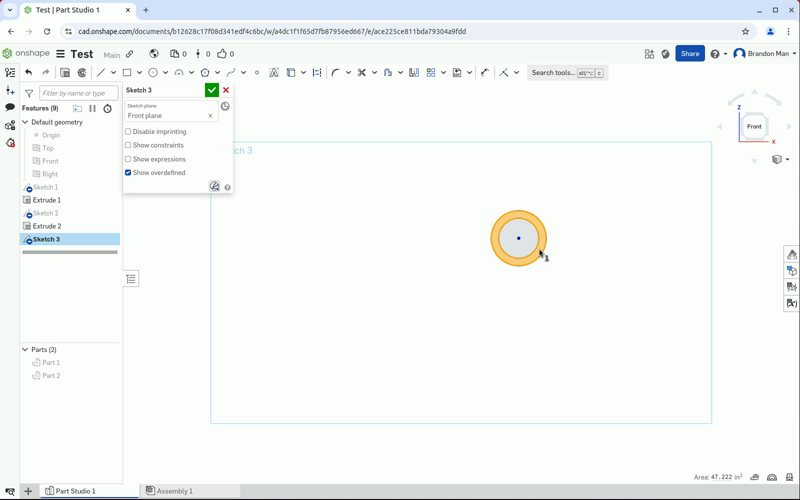
mouse_move(73, 352)
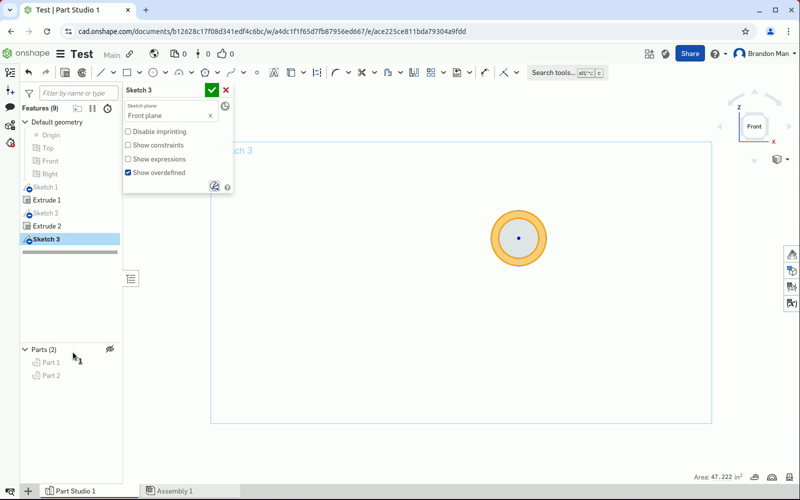
key(shift+y)
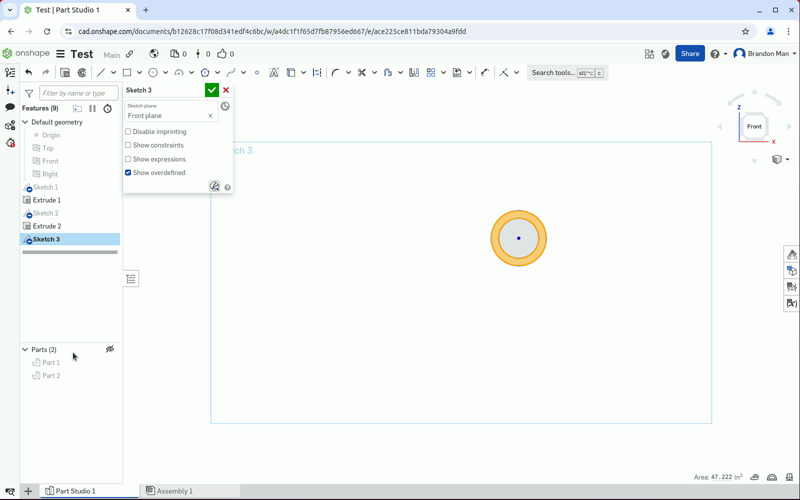
key(shift+e)
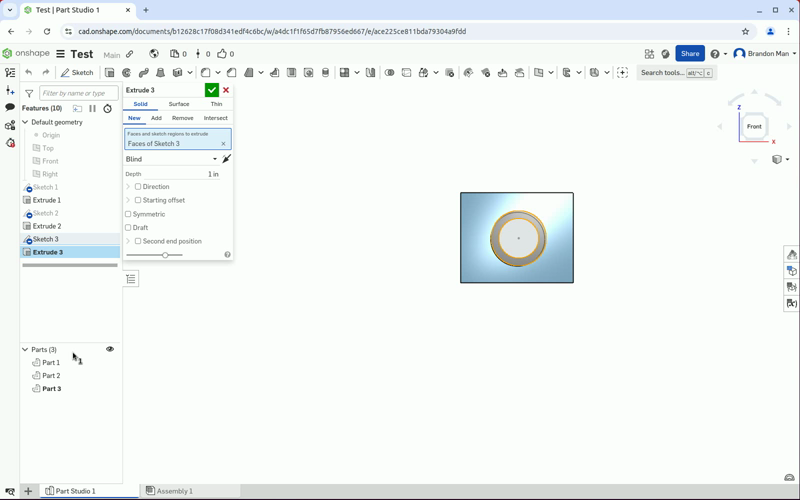
mouse_move(143, 106)
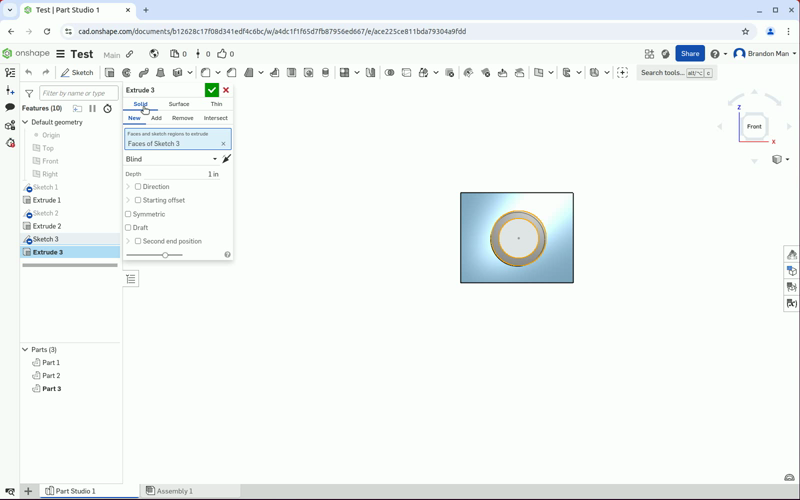
click(143, 106)
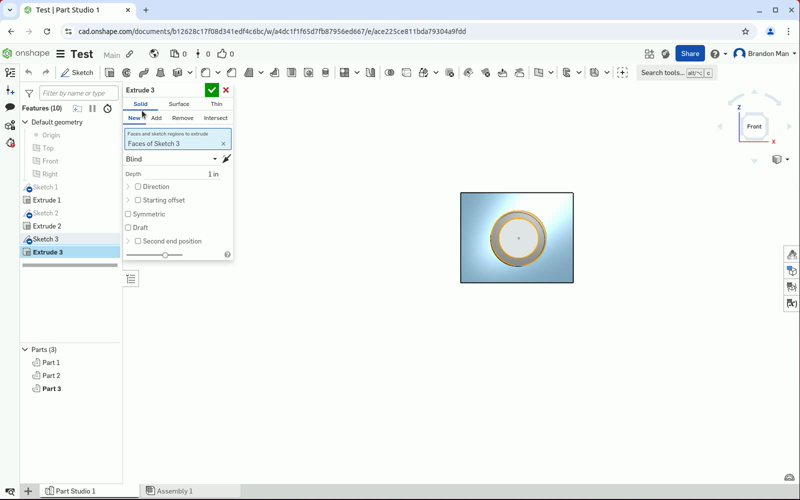
mouse_move(137, 120)
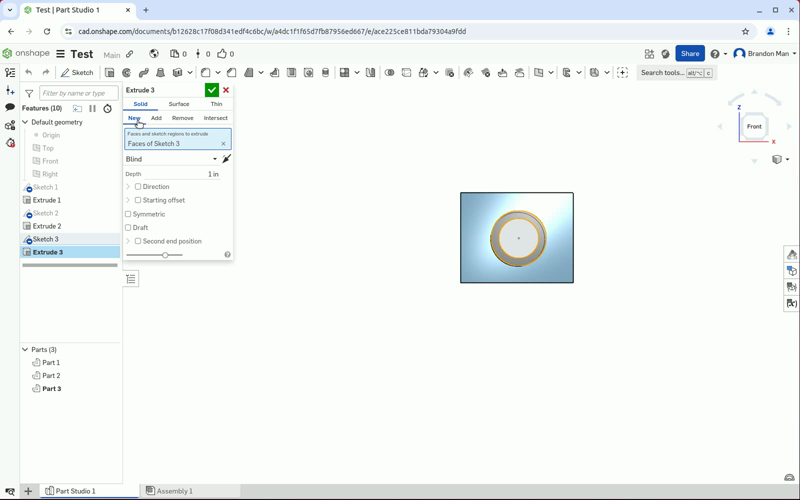
click(137, 120)
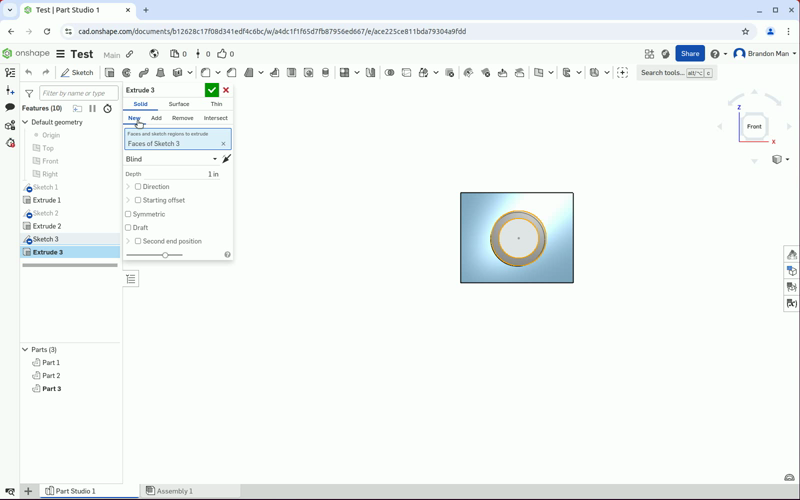
key(tab, 4)
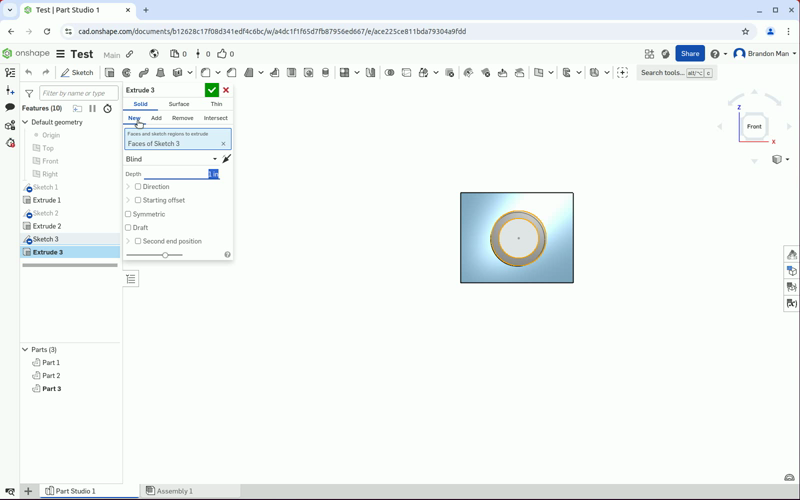
text(17.09)
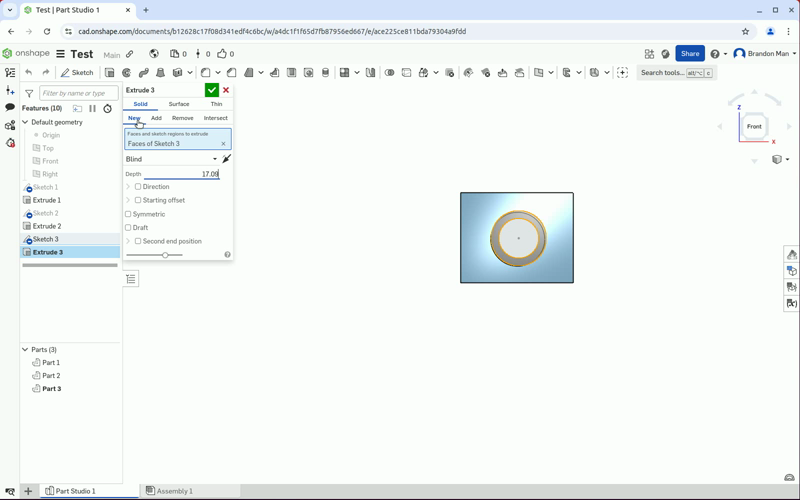
key(enter)
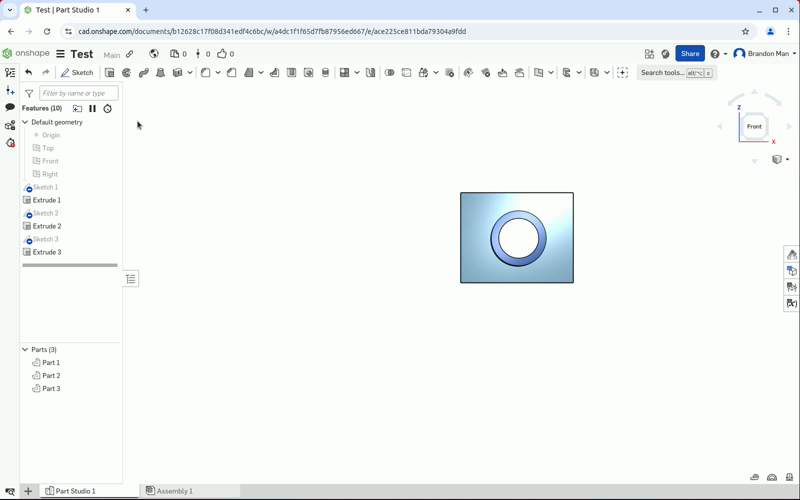
key(shift+h)
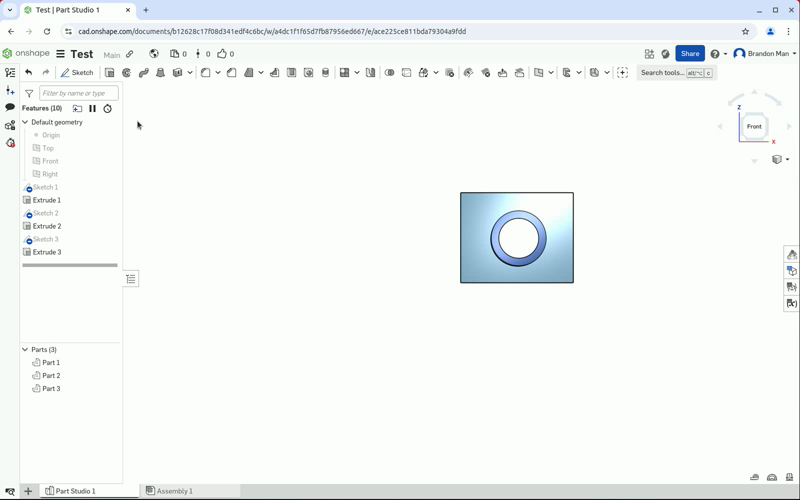
key(shift+h)
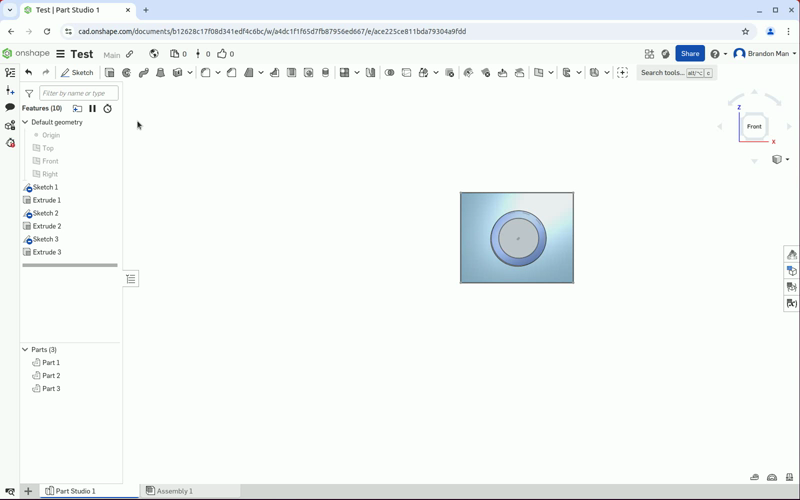
key(shift+7)
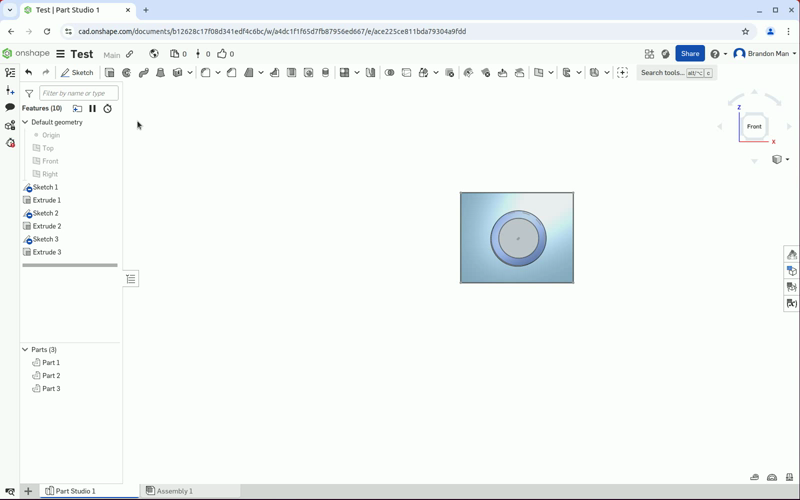
key(left, 2)
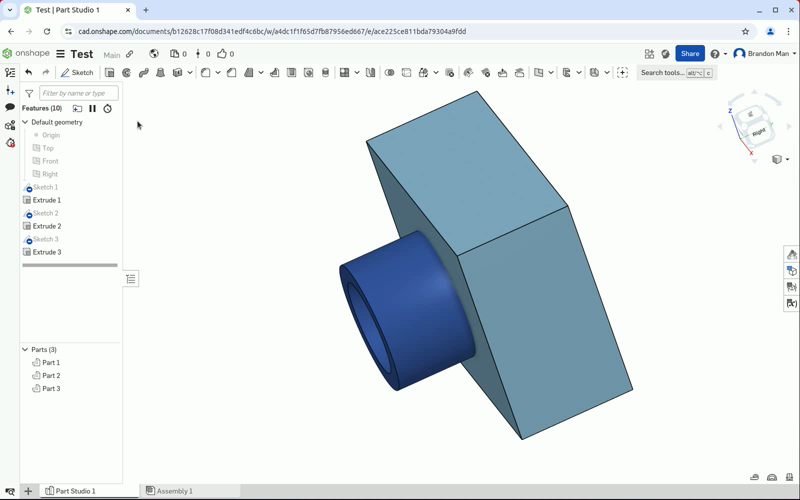
key(down, 2)
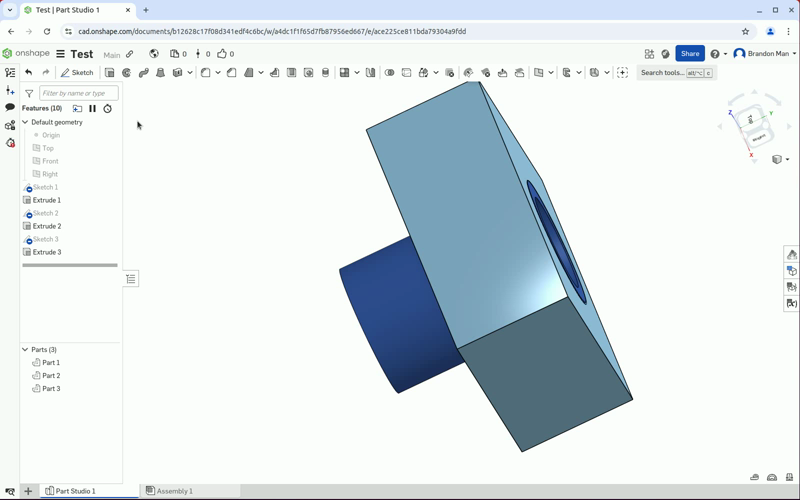
key(up, 2)
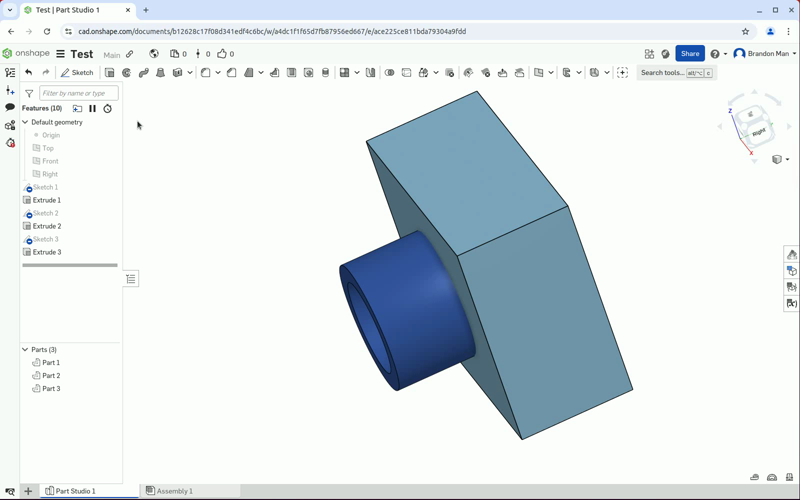
key(right, 2)
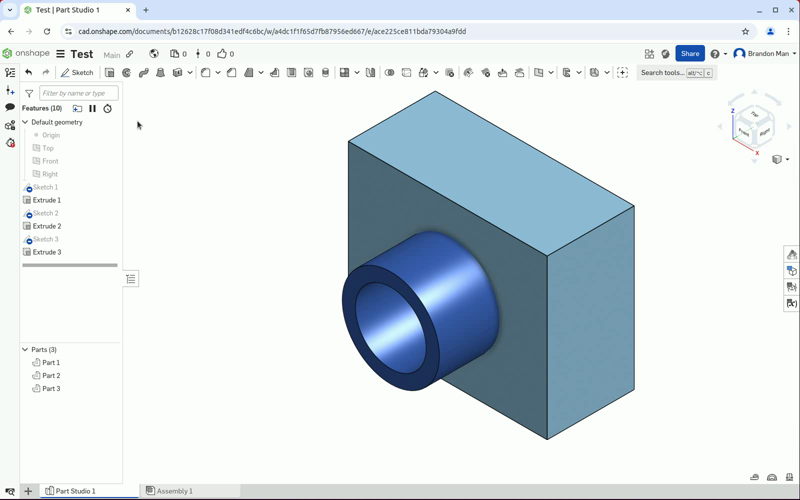
mouse_move(73, 189)
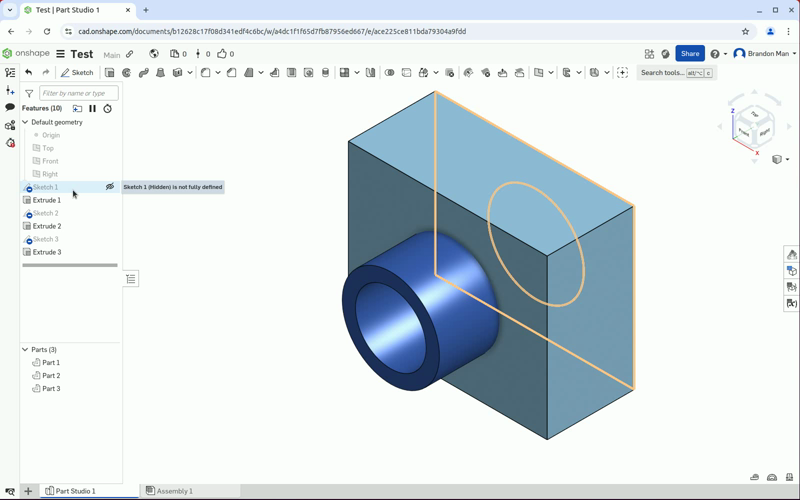
click(73, 189)